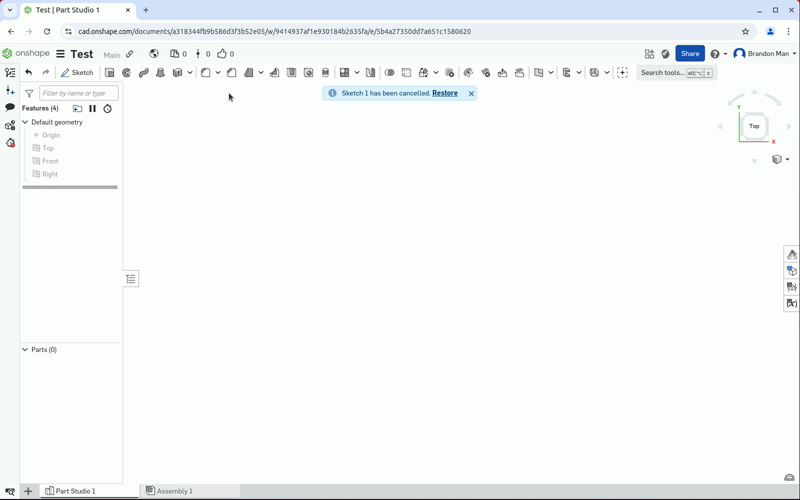
key(shift+h)
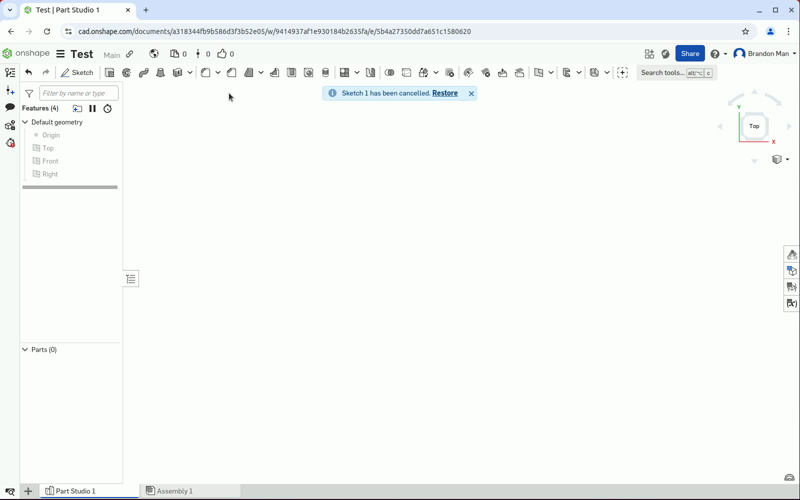
key(shift+s)
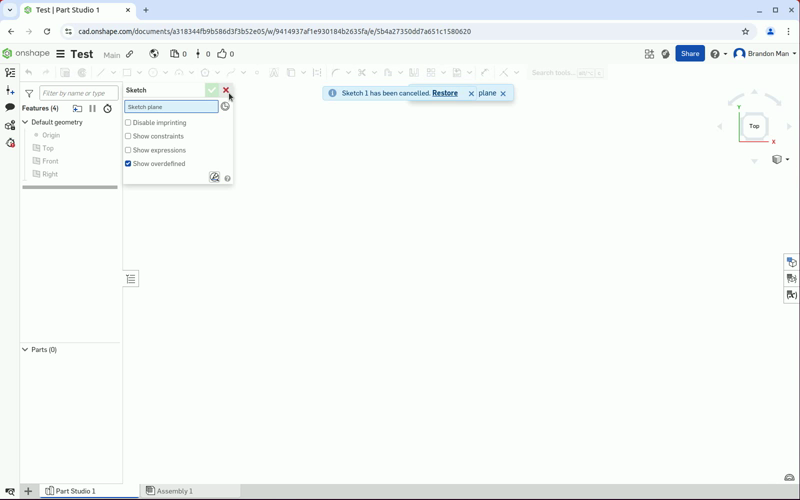
mouse_move(73, 150)
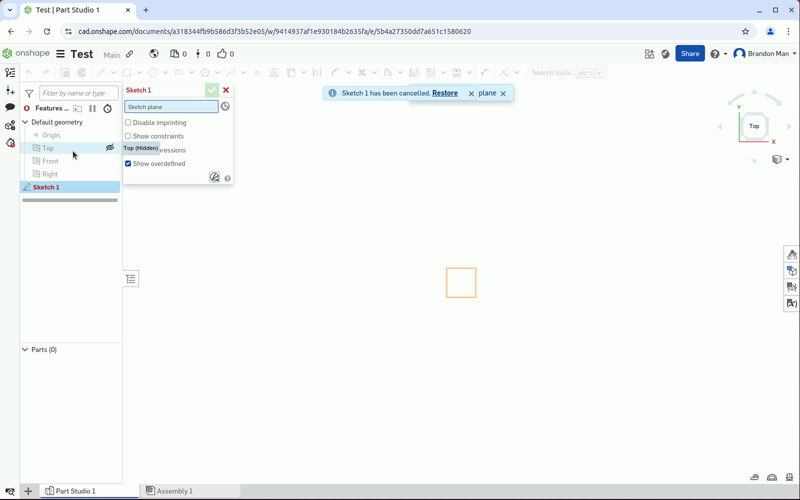
click(73, 150)
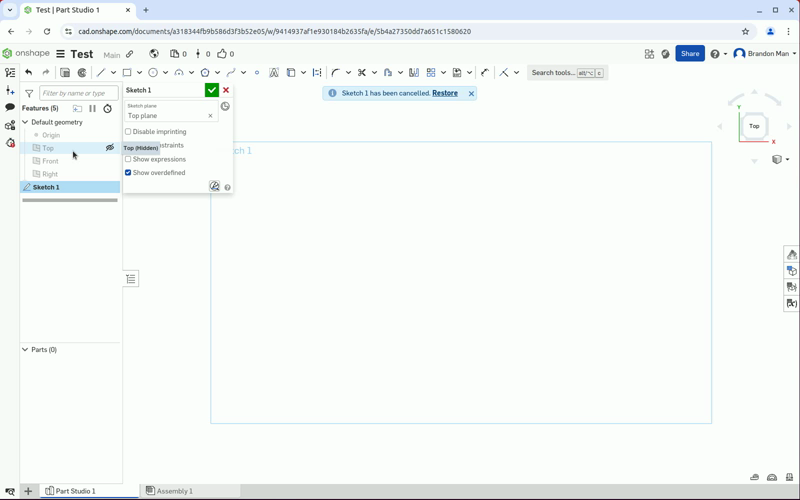
mouse_move(73, 352)
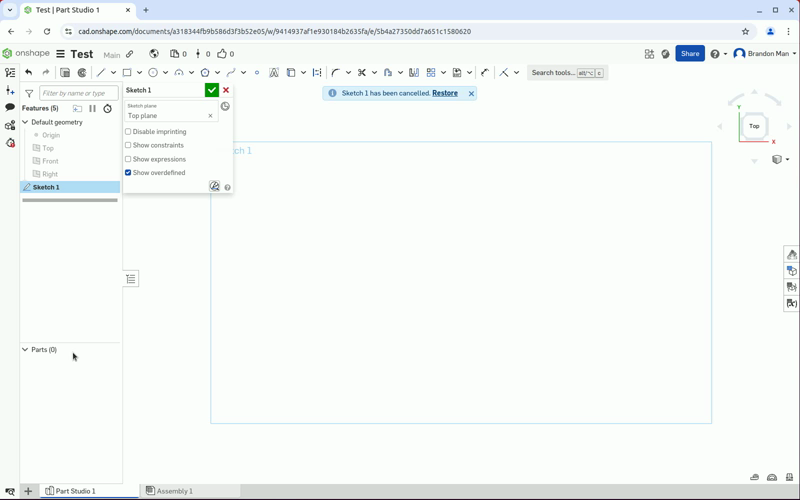
key(y)
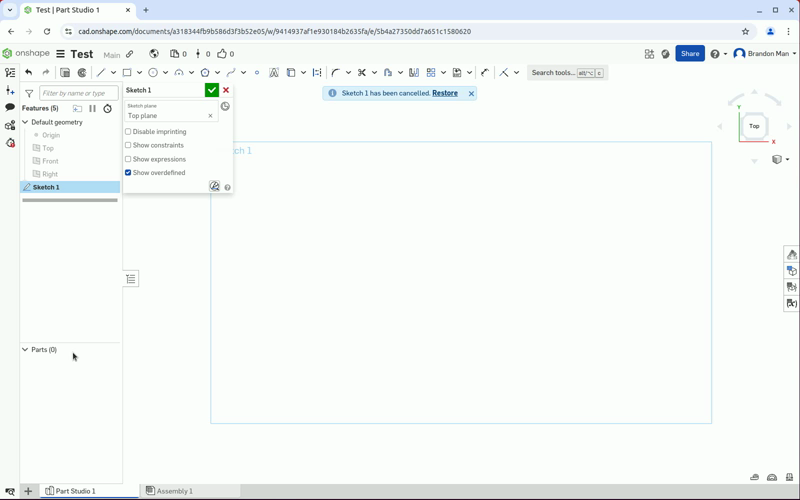
key(l)
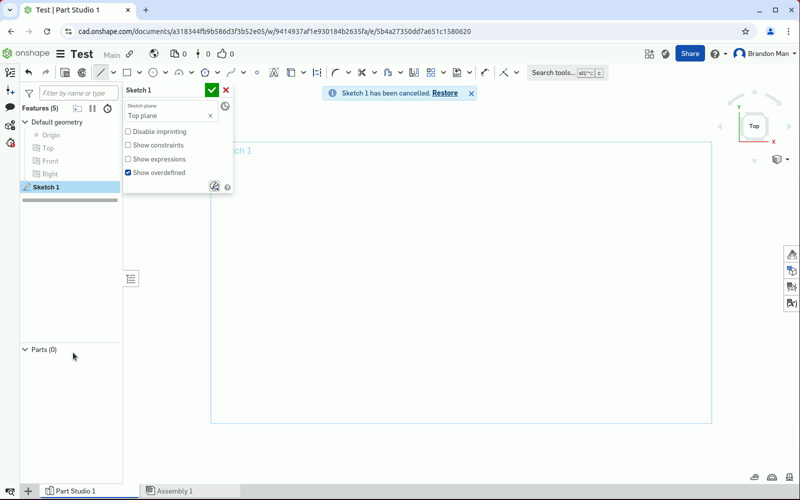
key_down(shift)
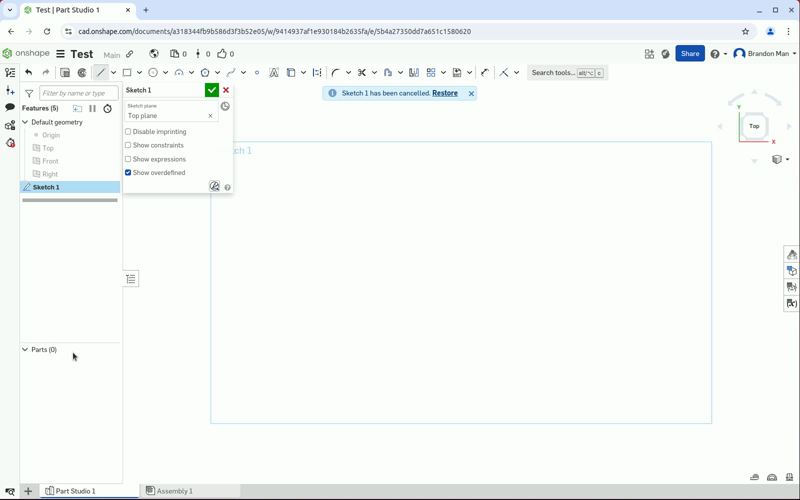
mouse_move(356, 272)
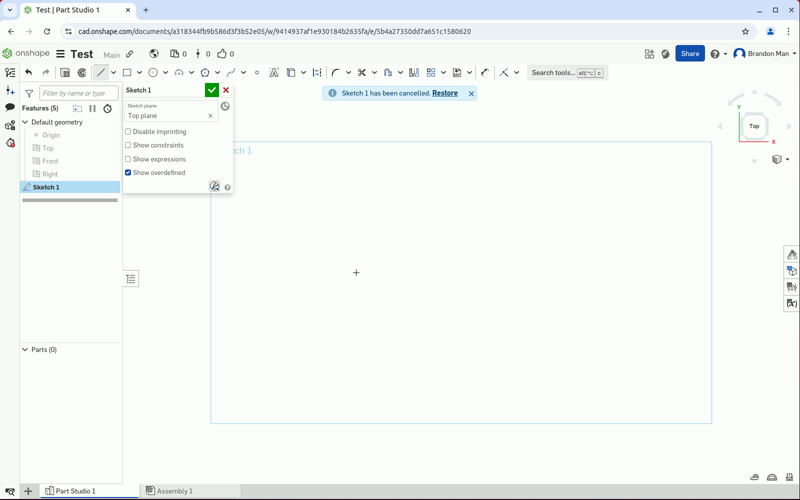
click(356, 272)
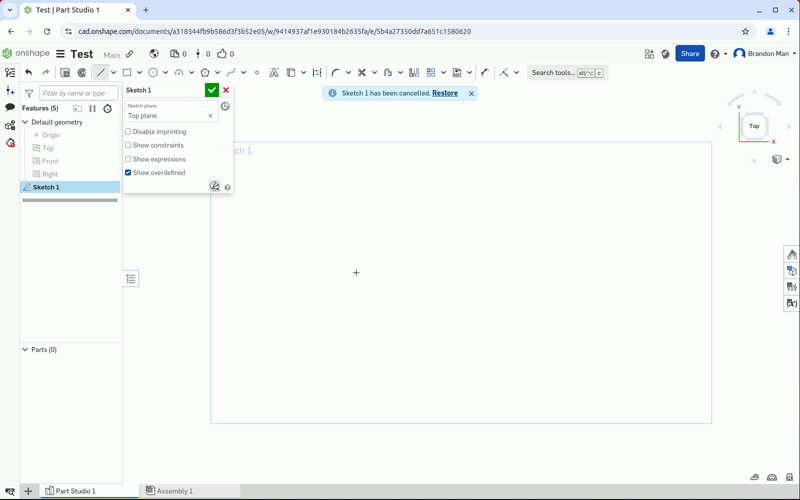
key_up(shift)
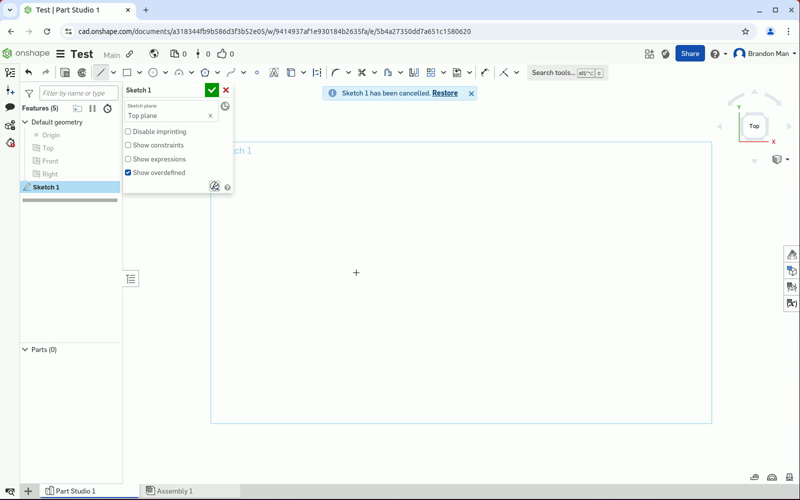
key_down(shift)
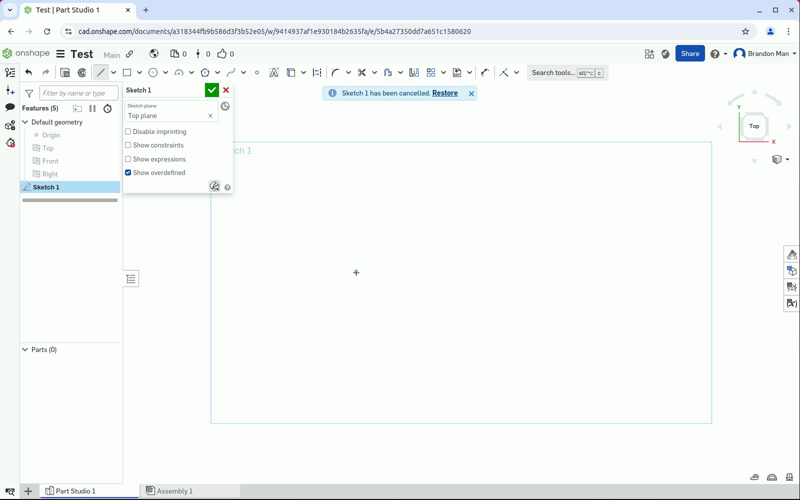
mouse_move(542, 272)
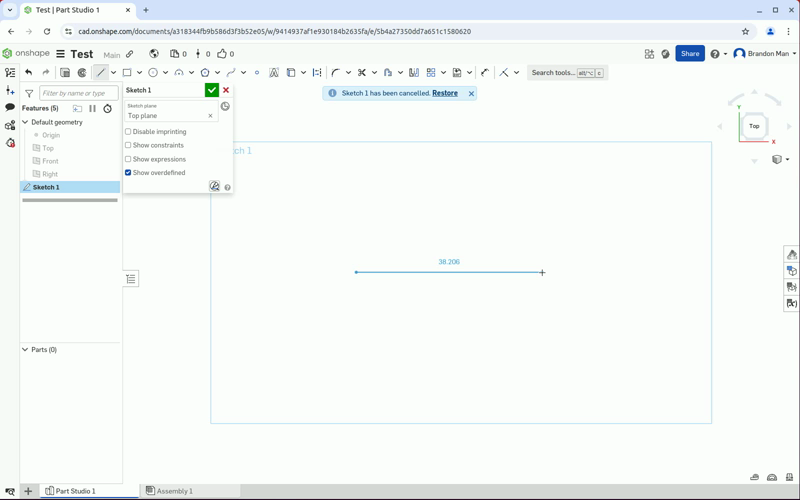
click(542, 272)
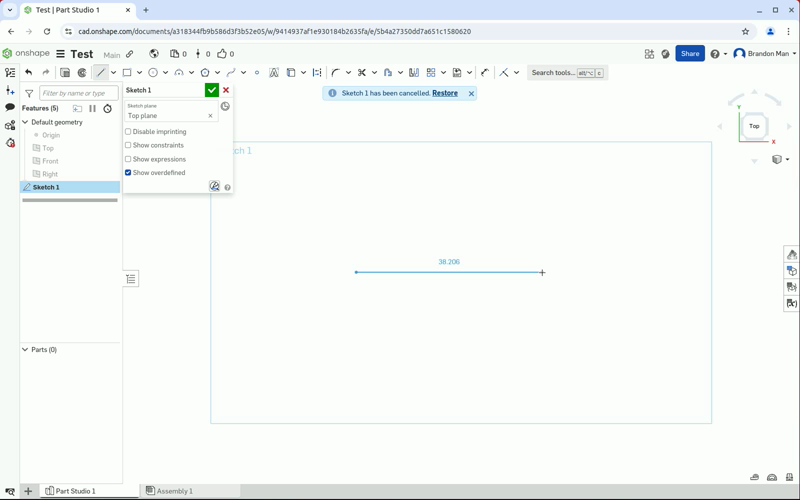
key_up(shift)
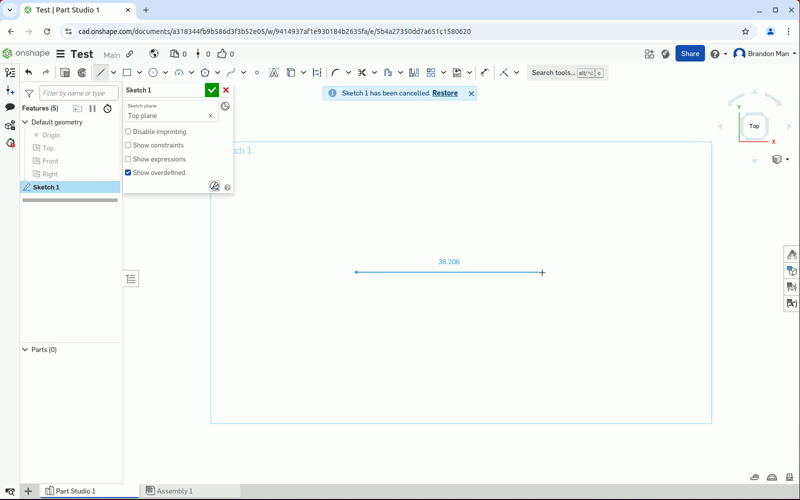
key(esc)
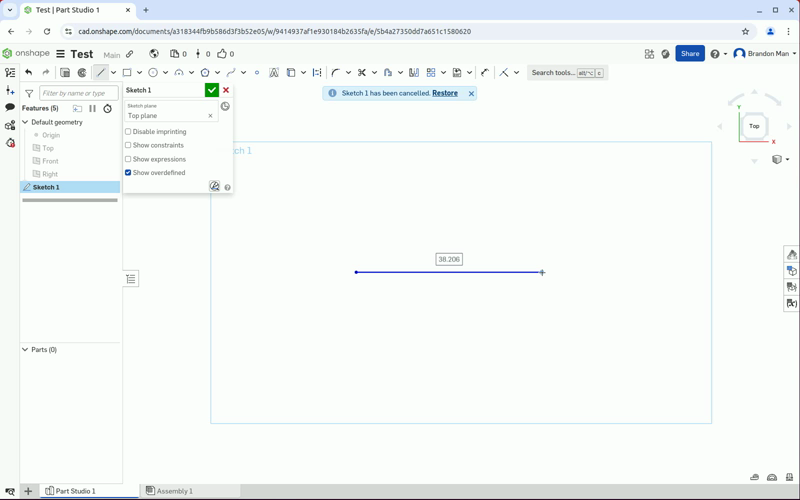
key(a)
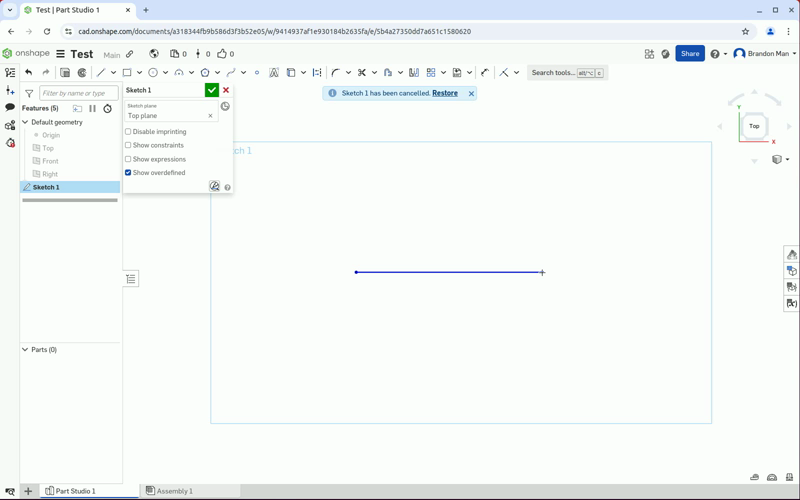
mouse_move(542, 272)
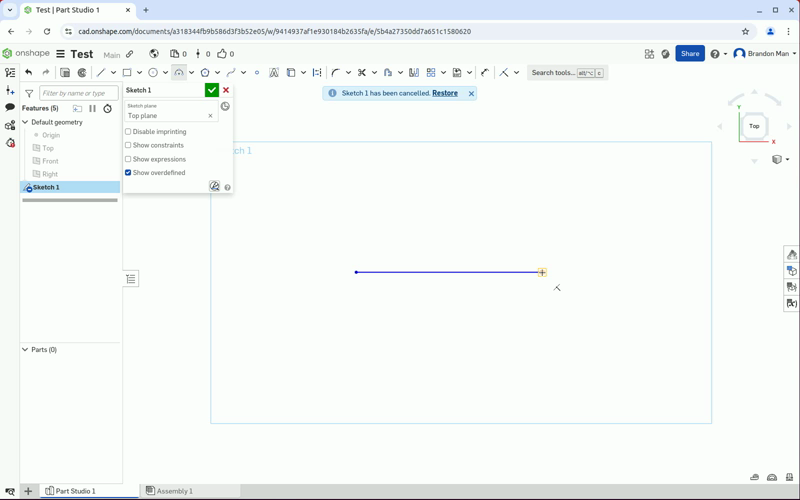
click(542, 272)
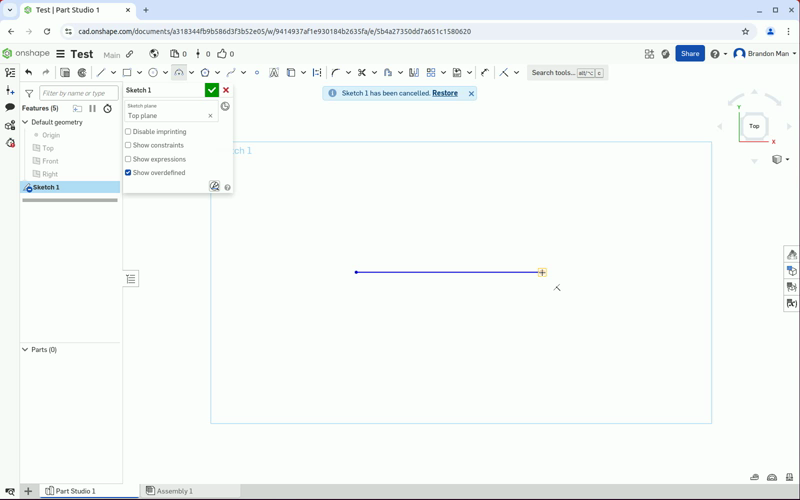
key_down(shift)
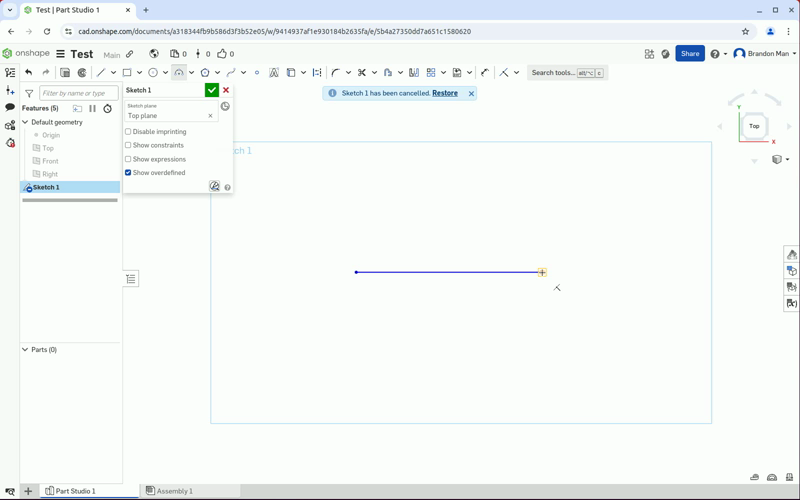
mouse_move(542, 256)
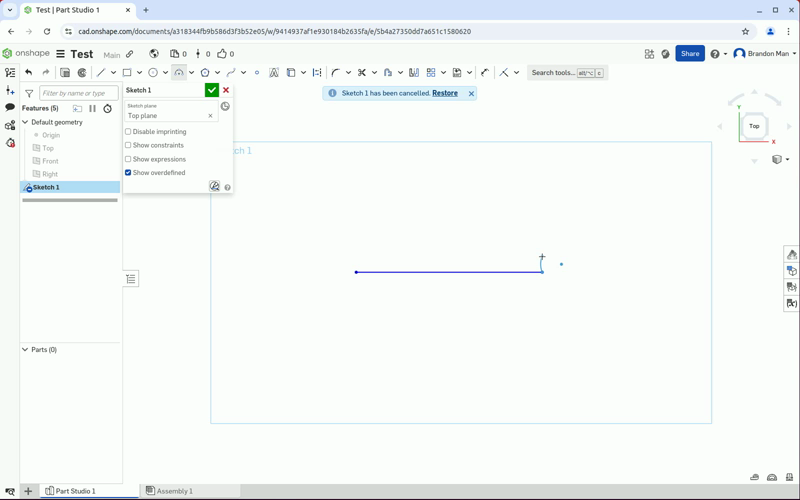
click(542, 256)
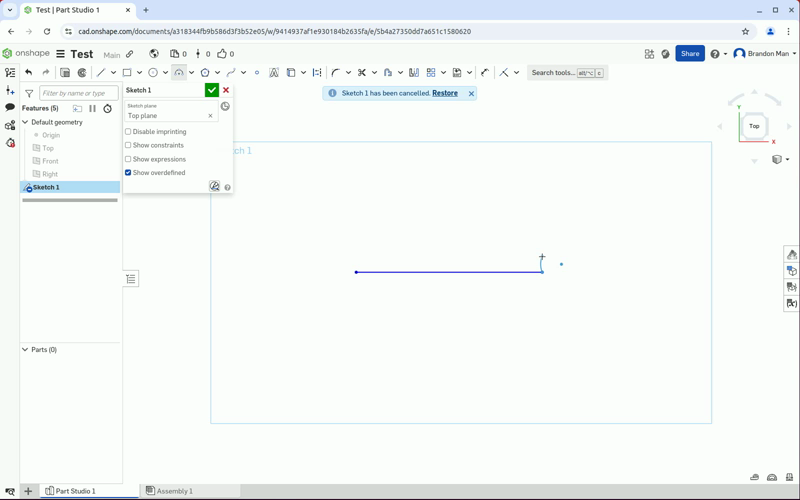
mouse_move(550, 264)
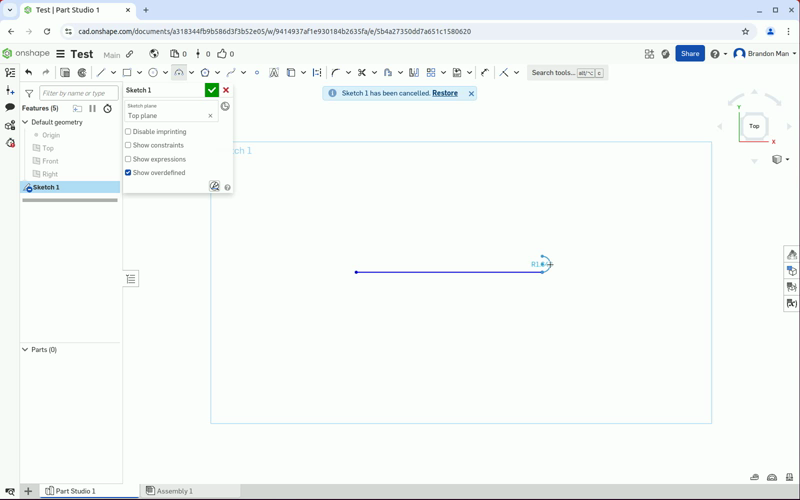
click(550, 264)
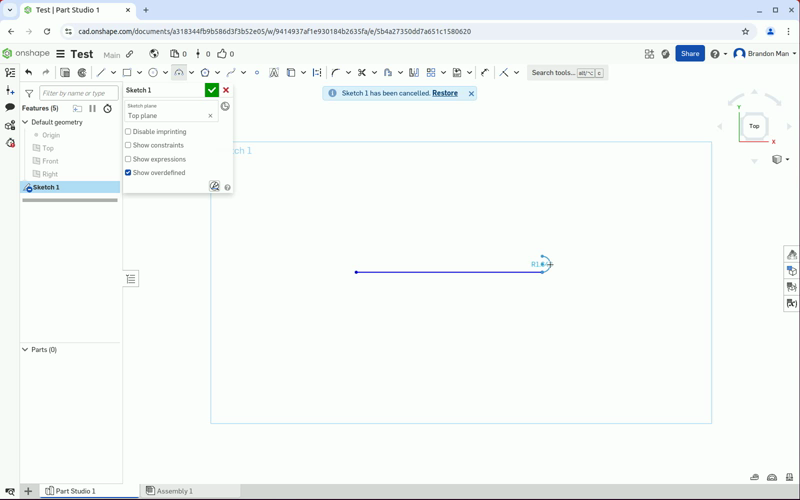
key_up(shift)
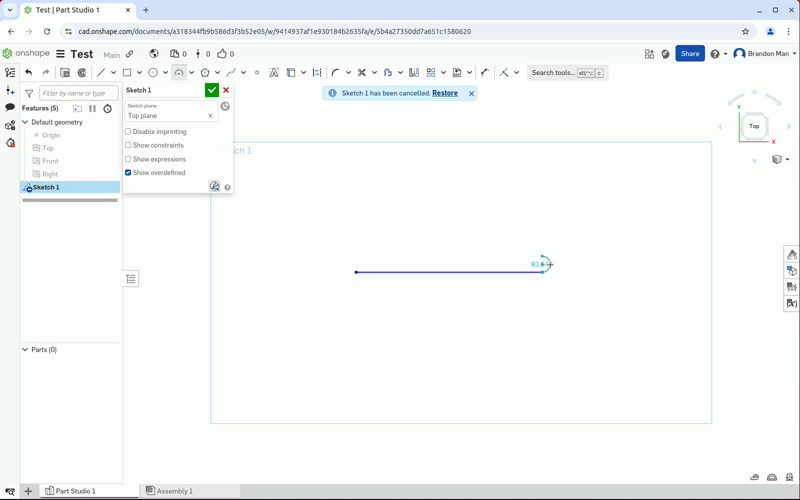
key(esc)
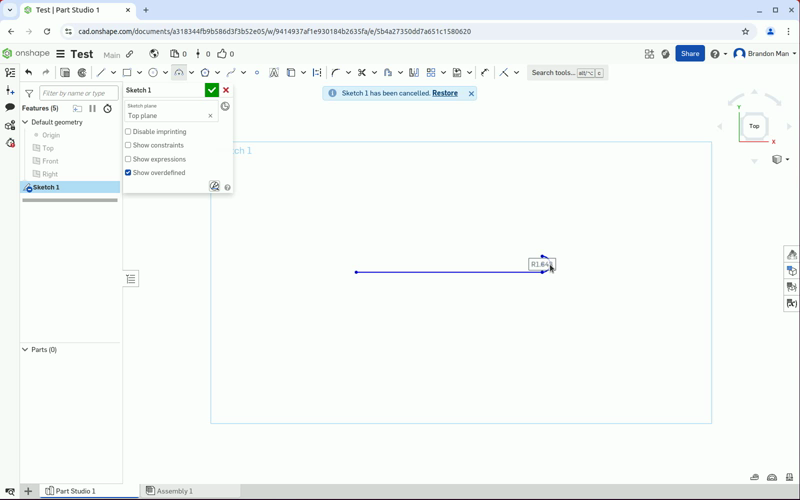
key(l)
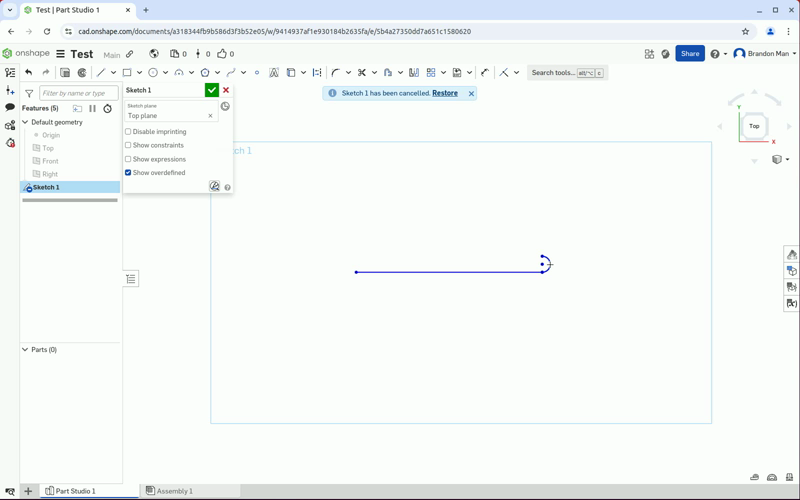
mouse_move(542, 256)
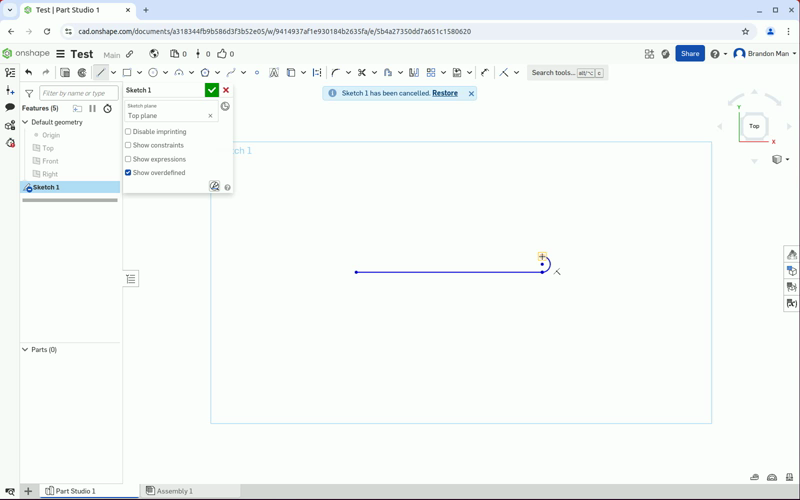
click(542, 256)
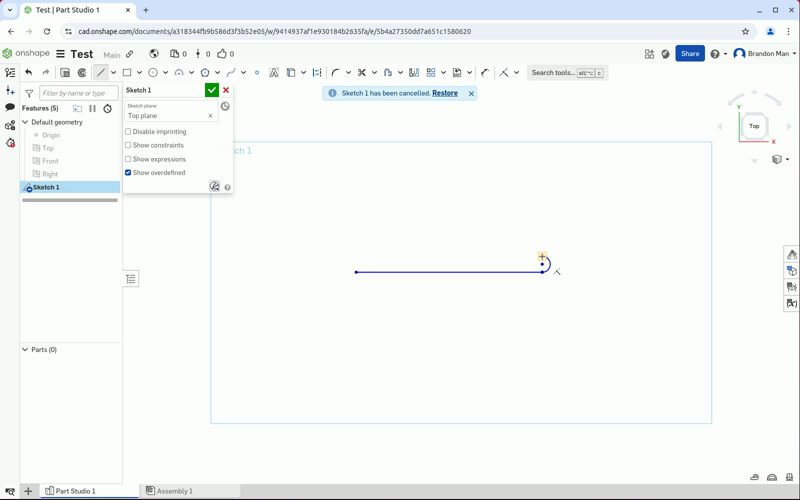
key_down(shift)
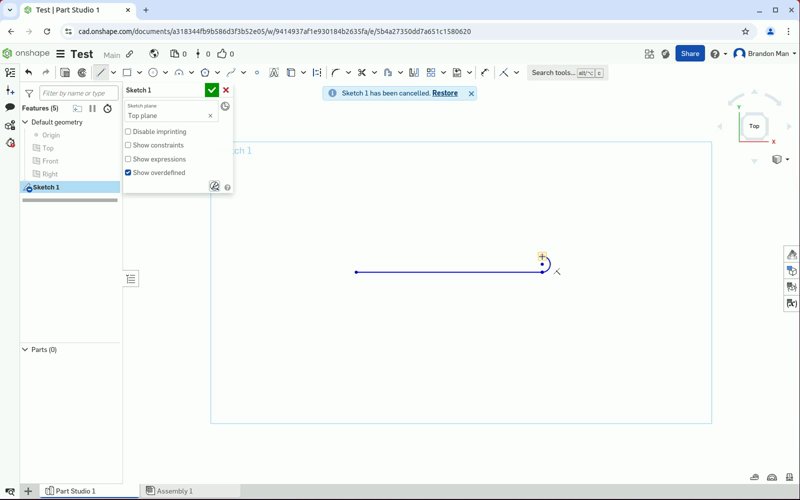
mouse_move(356, 256)
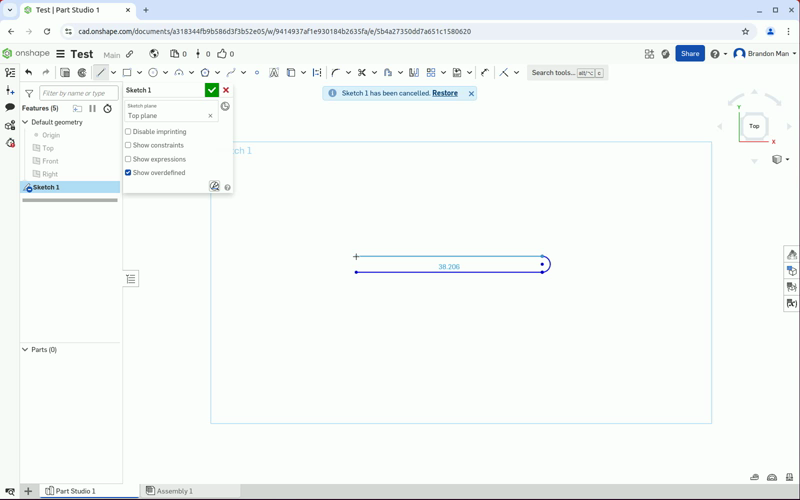
click(356, 256)
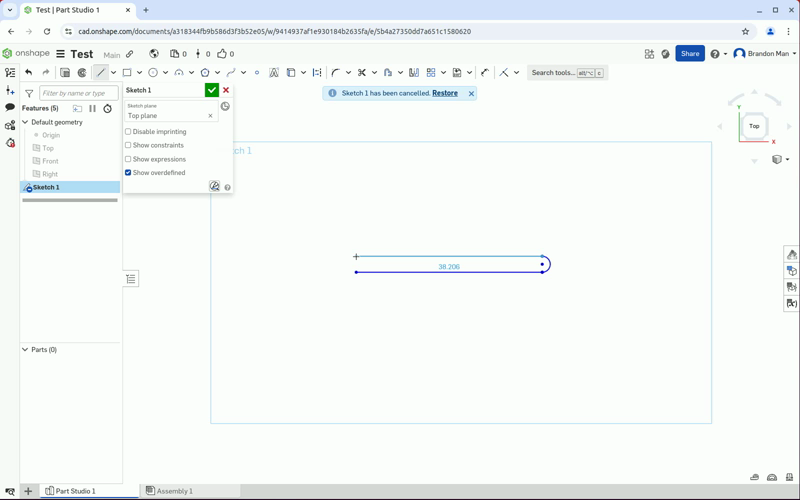
key_up(shift)
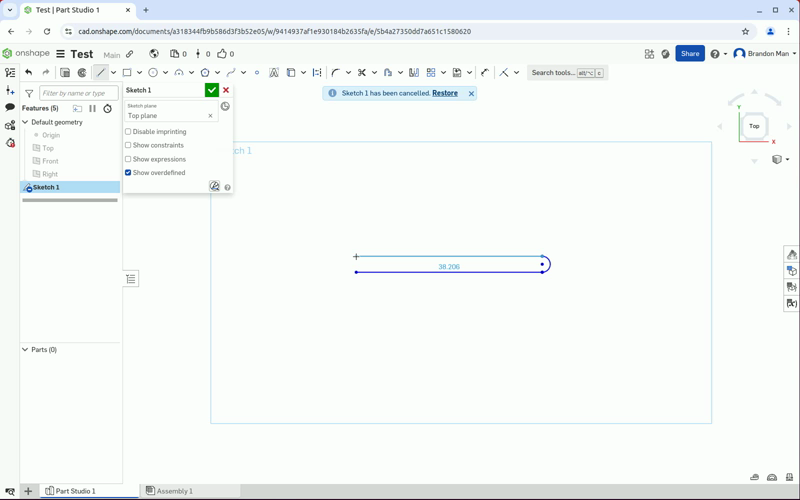
key(esc)
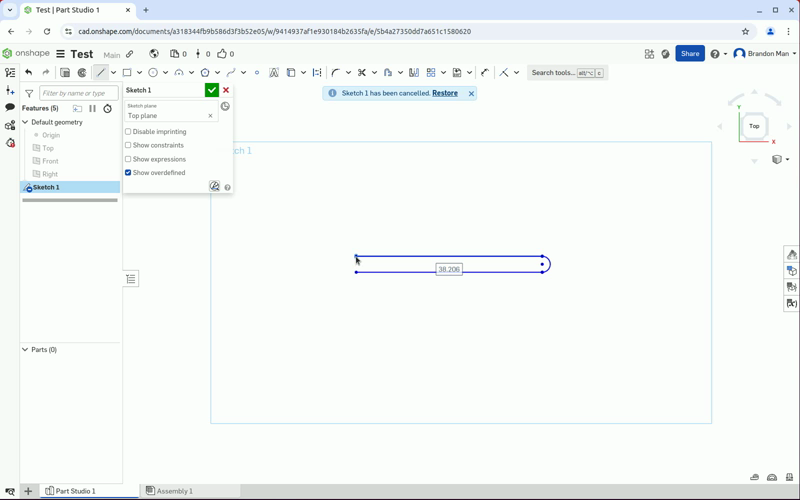
key(a)
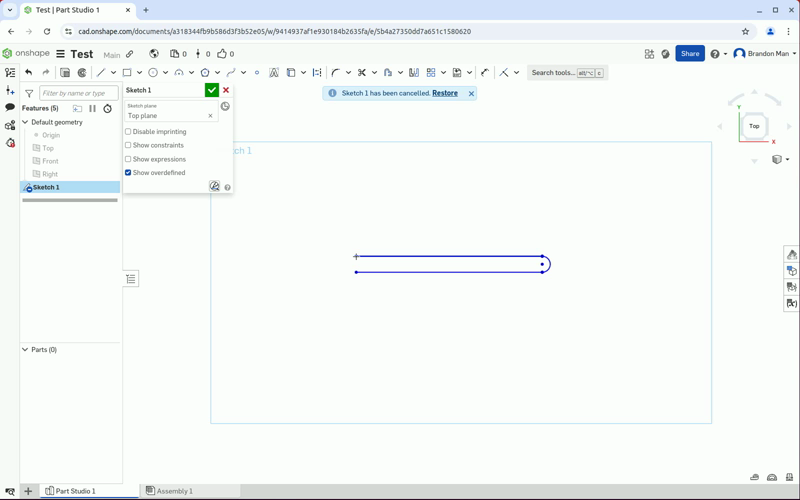
mouse_move(356, 256)
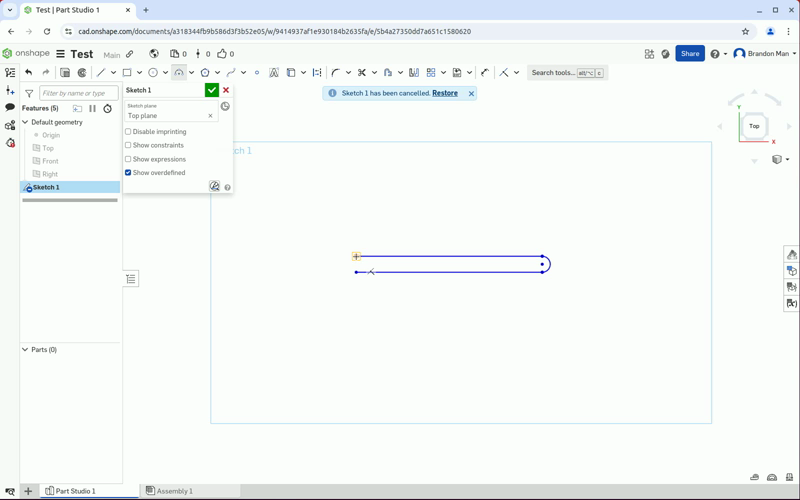
click(356, 256)
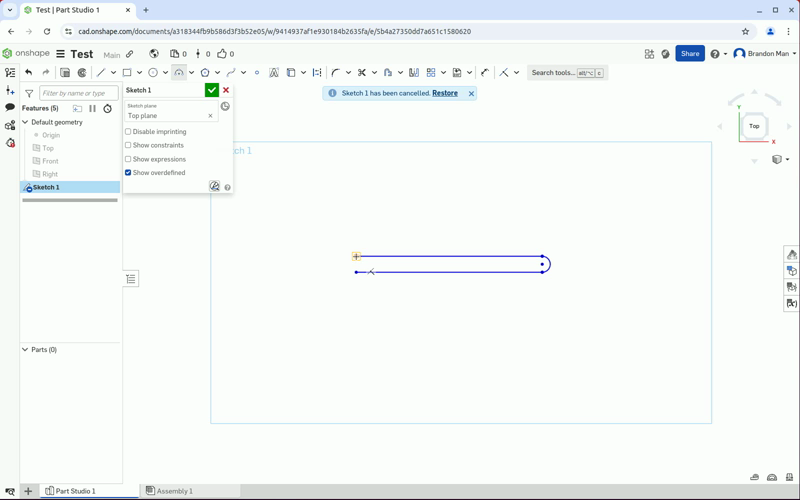
mouse_move(356, 272)
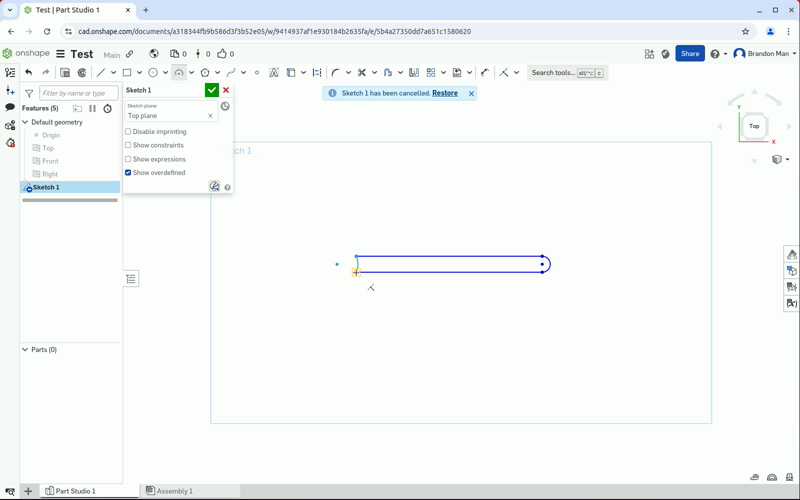
click(356, 272)
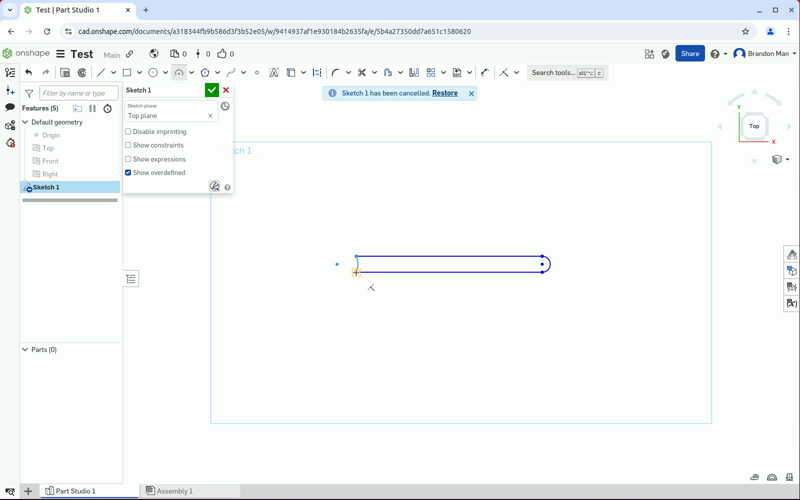
key_down(shift)
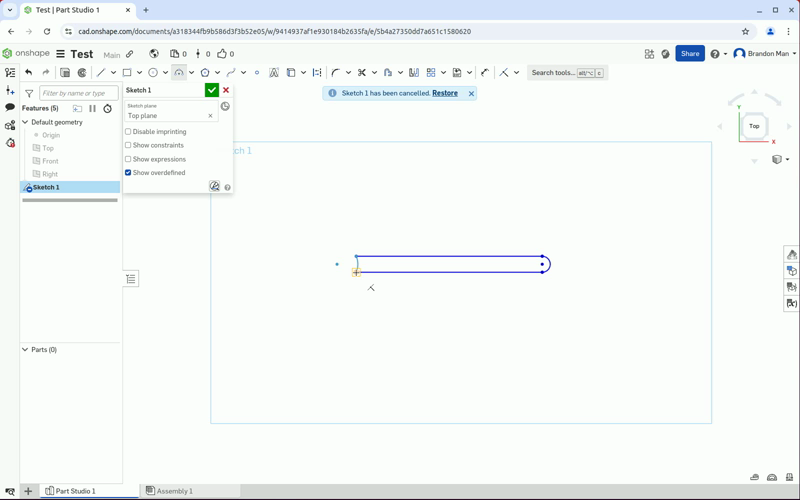
mouse_move(364, 264)
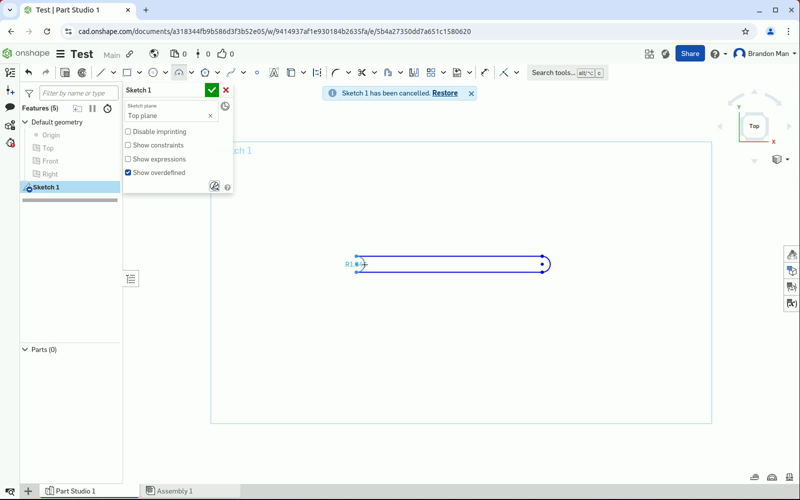
click(364, 264)
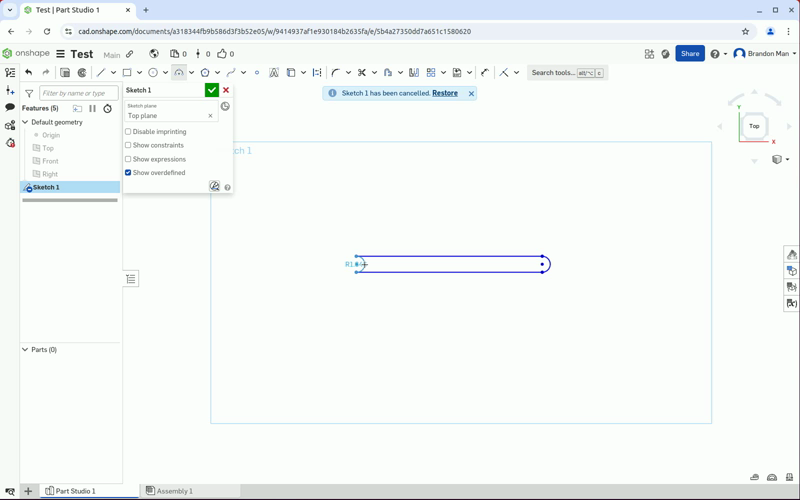
key_up(shift)
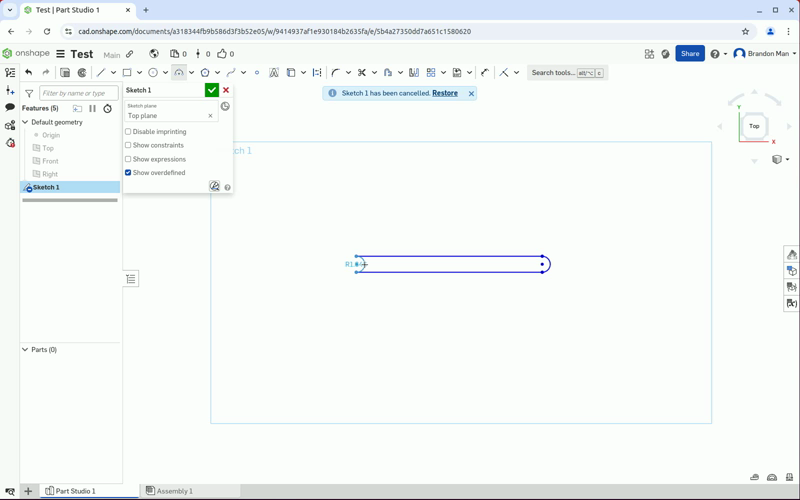
key(esc)
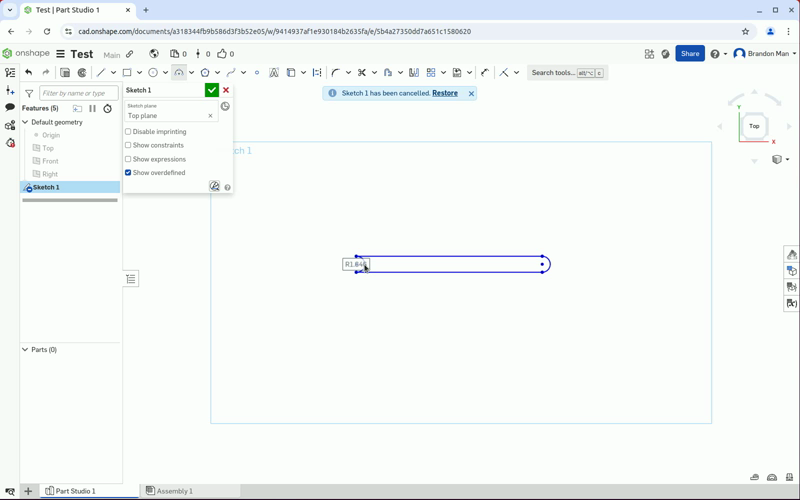
mouse_move(377, 263)
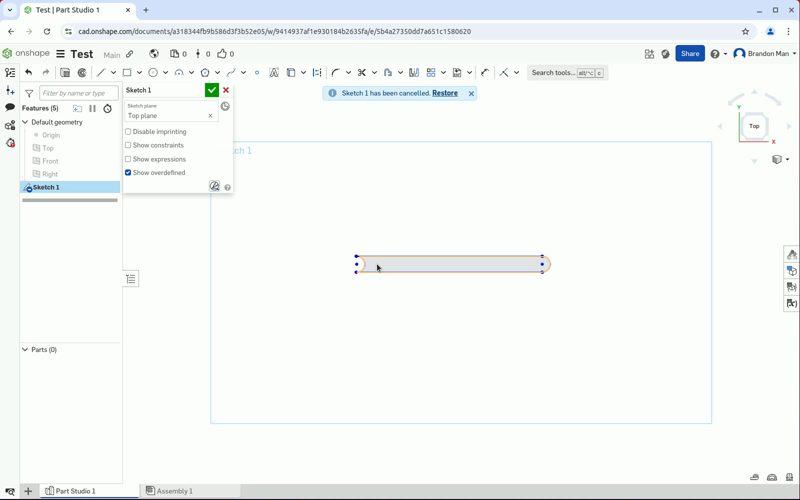
scroll(6)
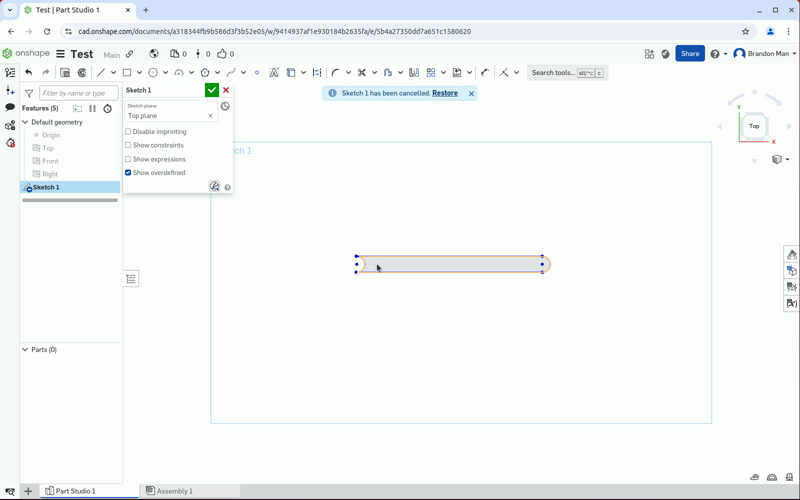
scroll(6)
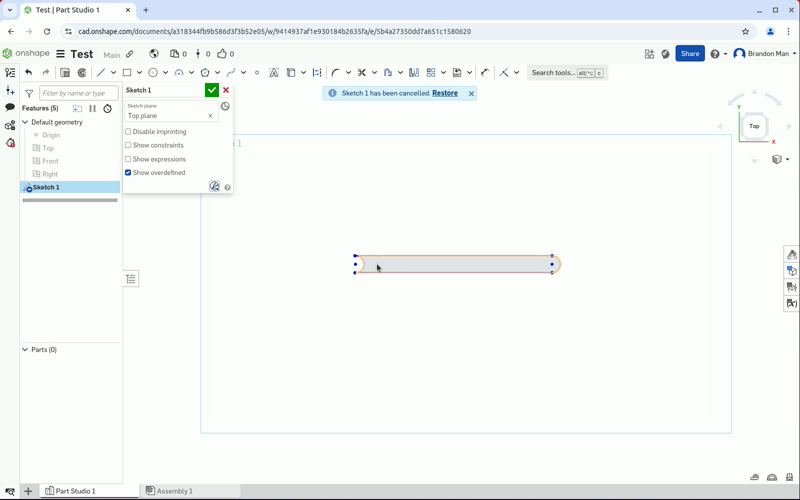
scroll(6)
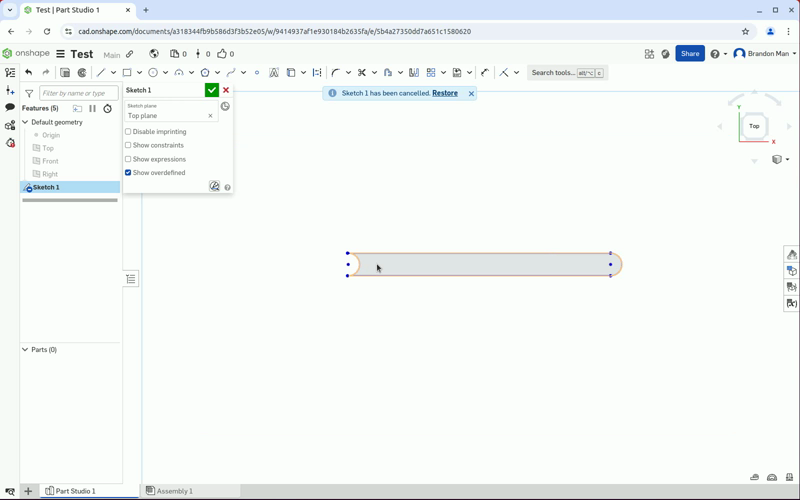
scroll(6)
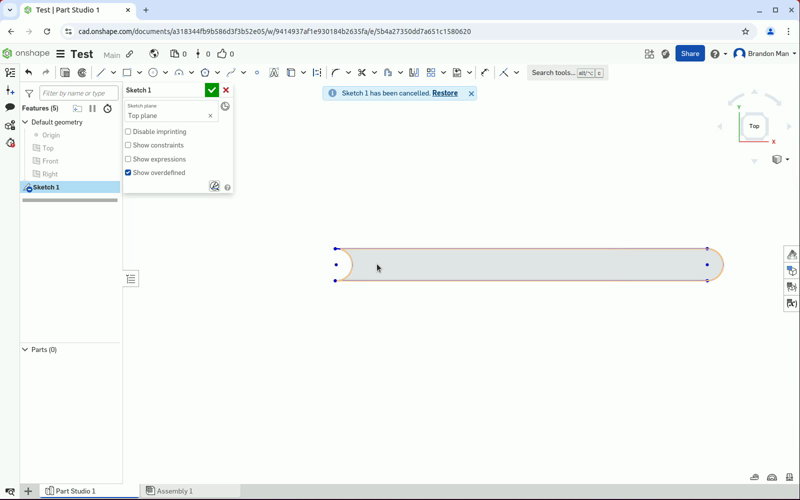
scroll(6)
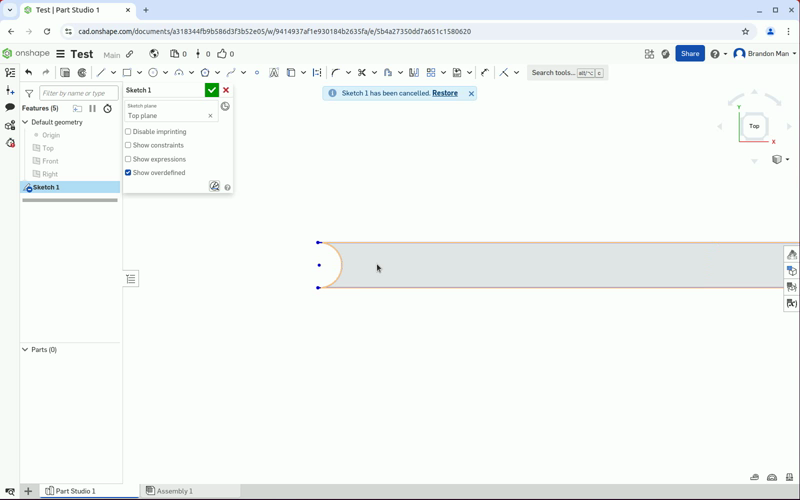
scroll(6)
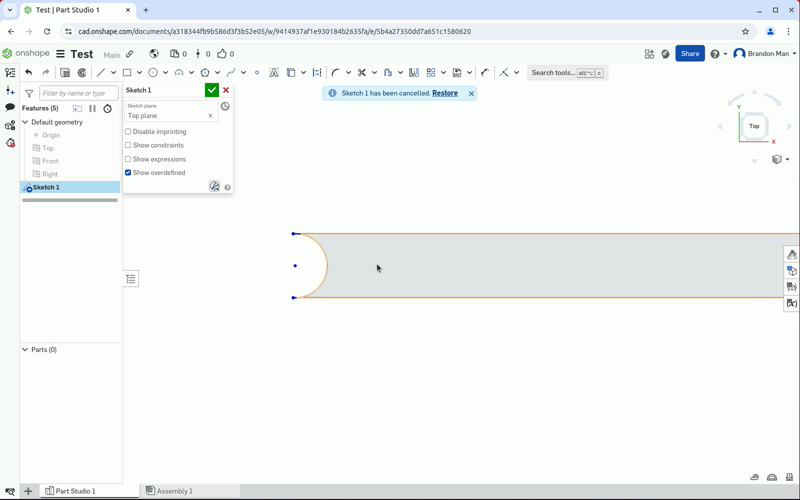
scroll(6)
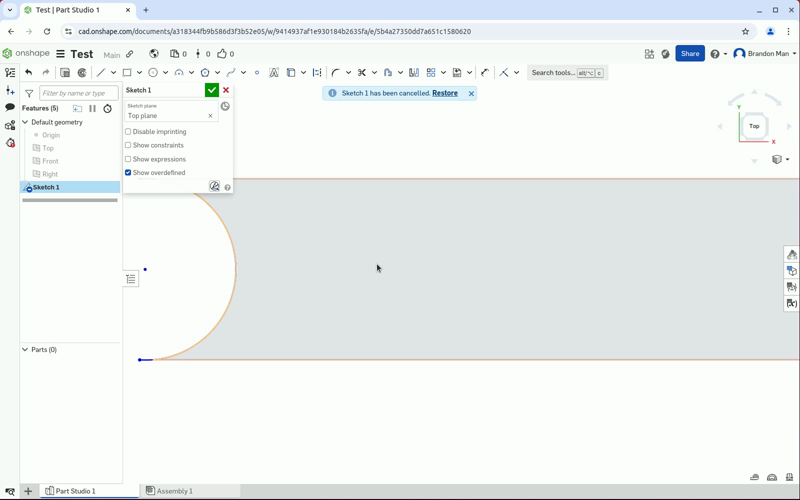
click(377, 263)
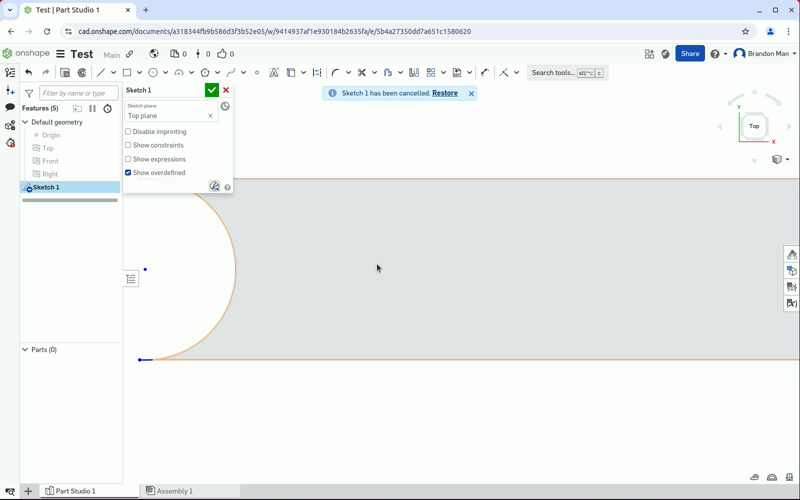
scroll(-6)
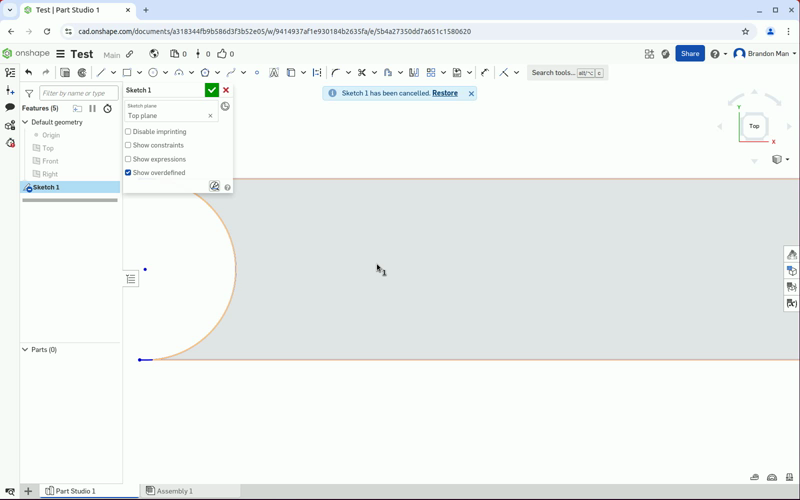
scroll(-6)
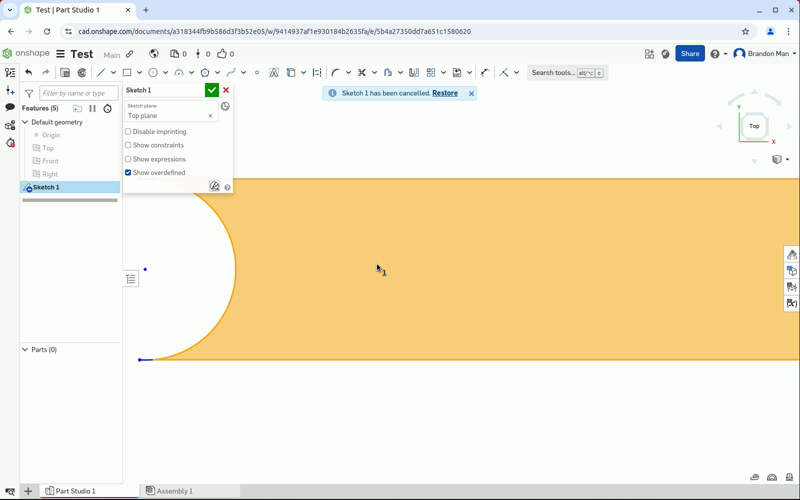
scroll(-6)
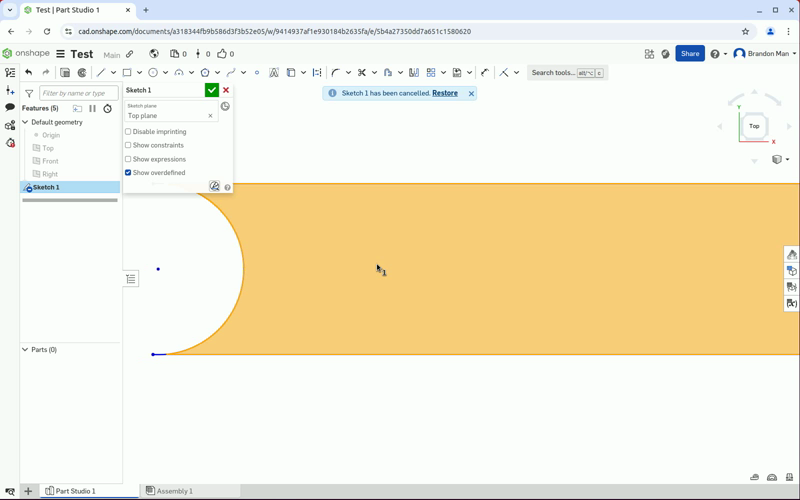
scroll(-6)
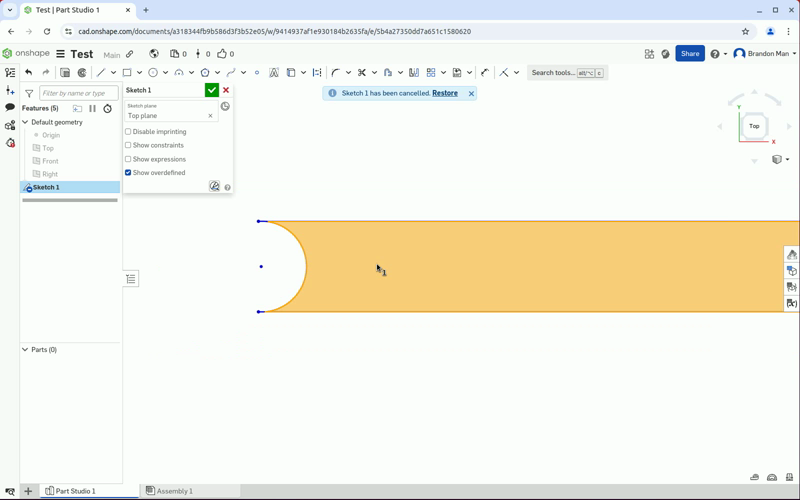
scroll(-6)
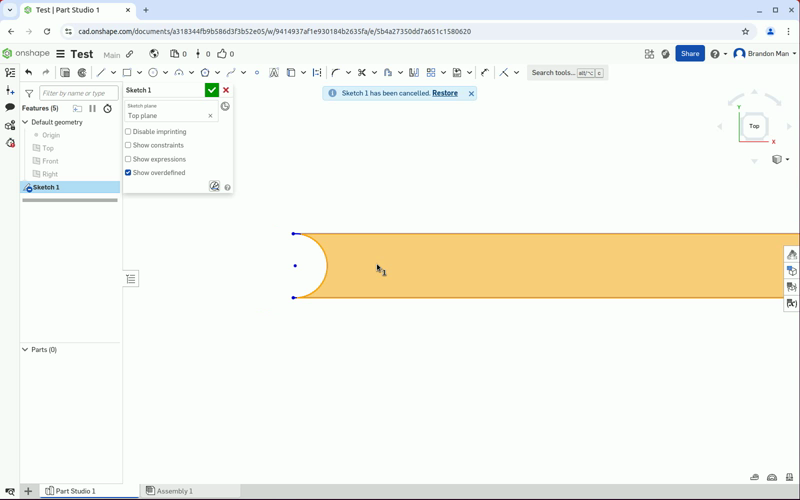
scroll(-6)
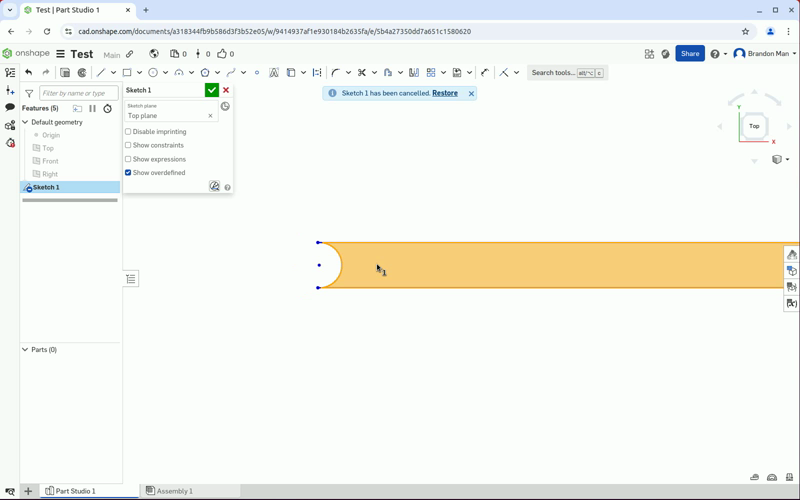
scroll(-6)
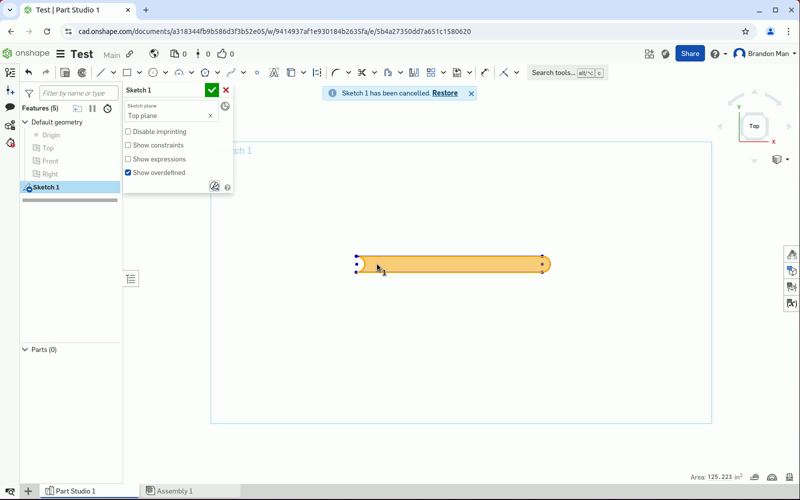
mouse_move(73, 352)
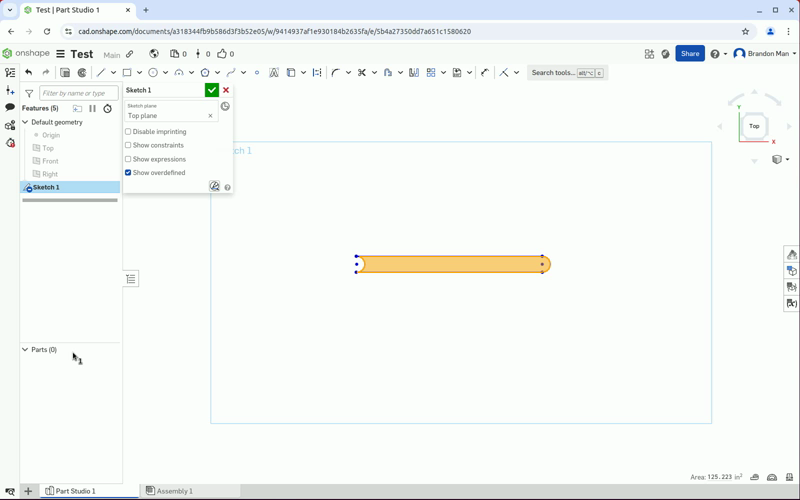
key(shift+y)
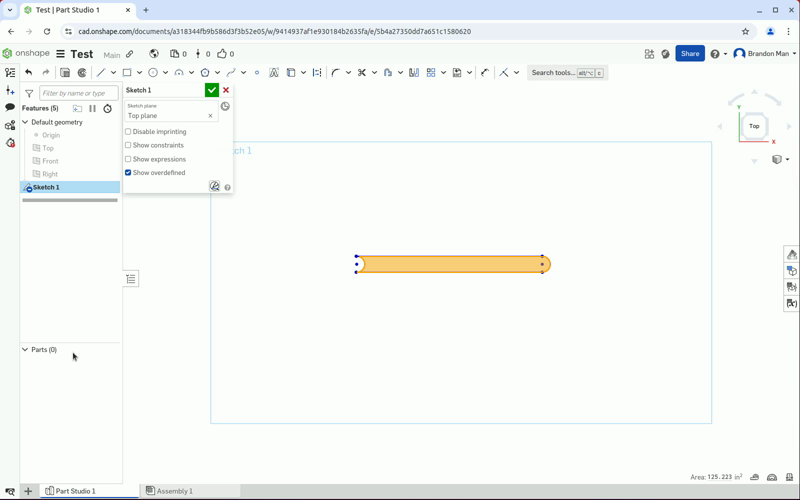
key(shift+e)
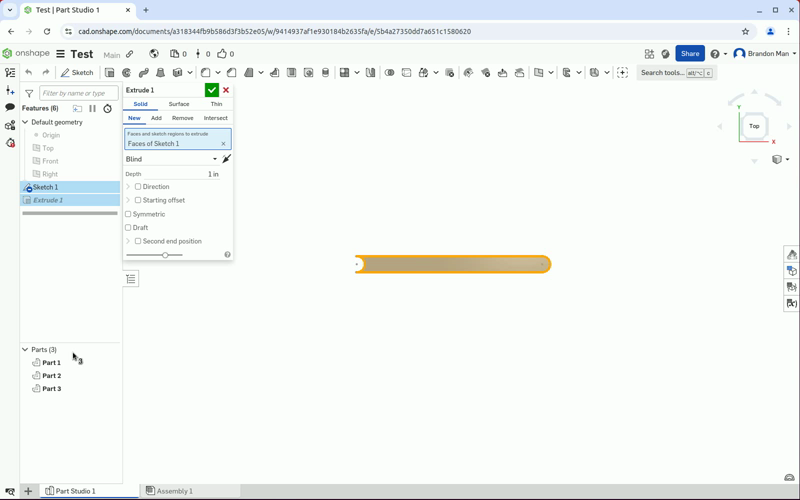
mouse_move(143, 106)
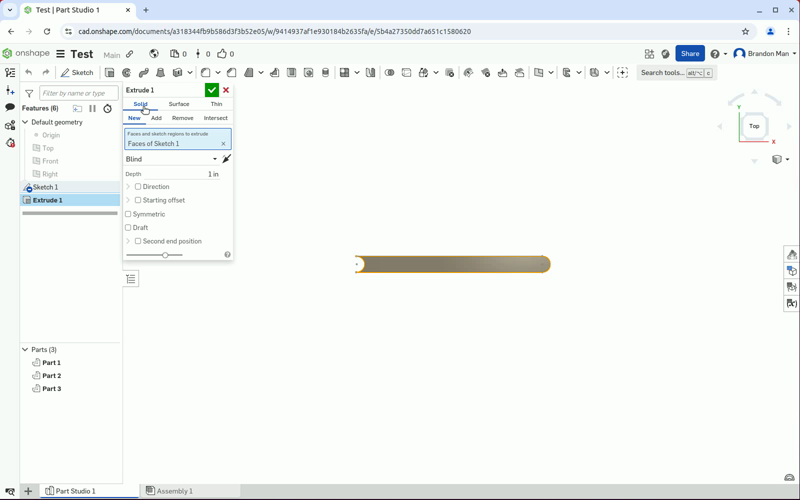
click(143, 106)
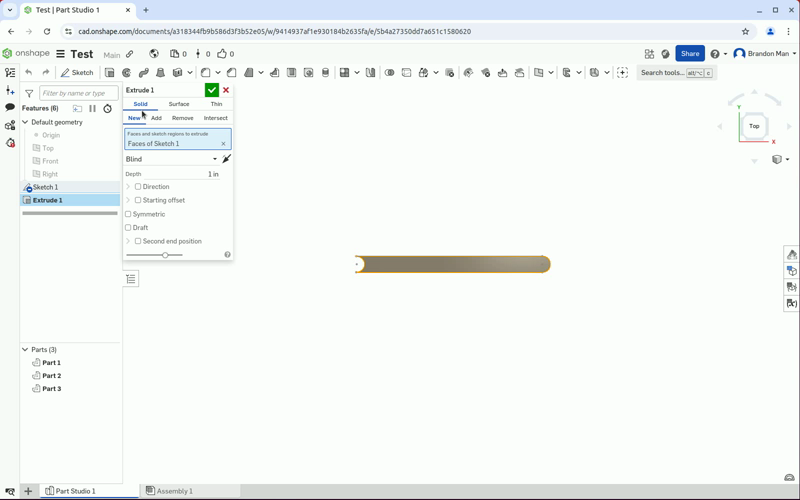
mouse_move(137, 120)
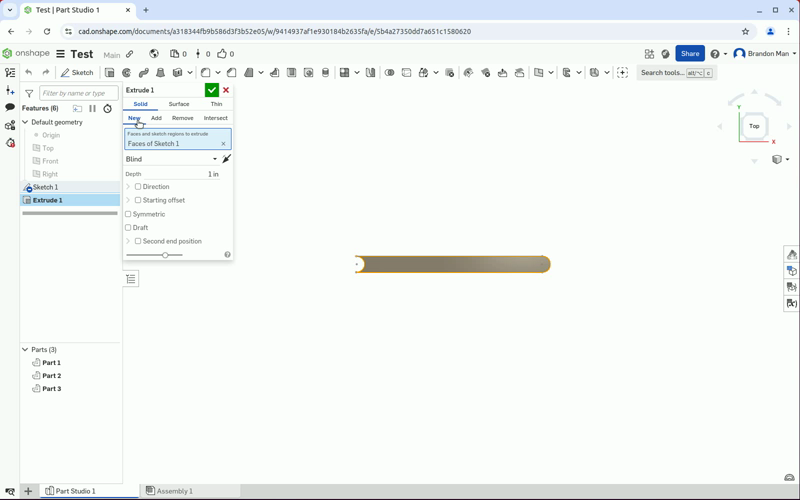
click(137, 120)
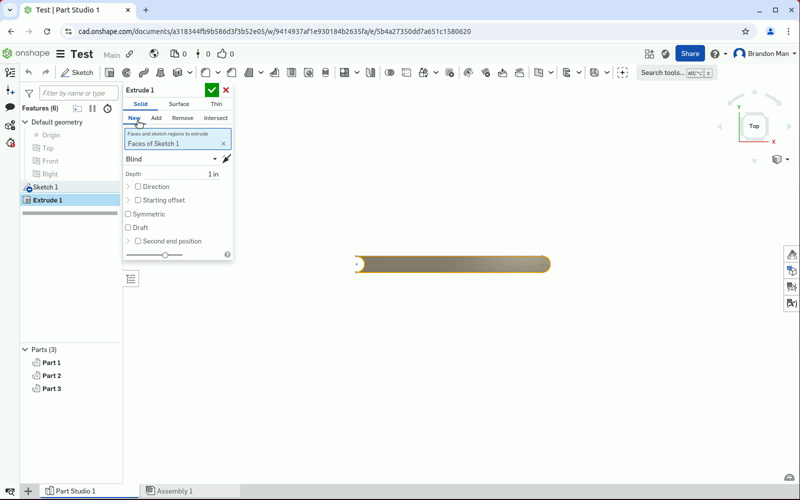
key(tab, 4)
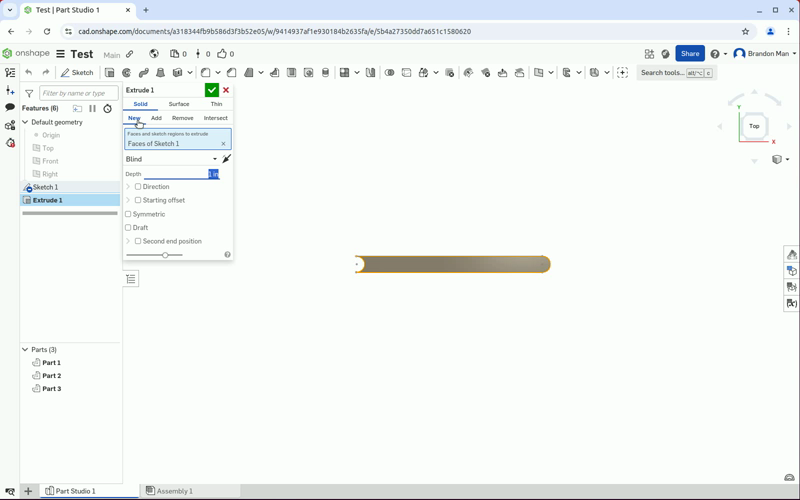
text(2.166)
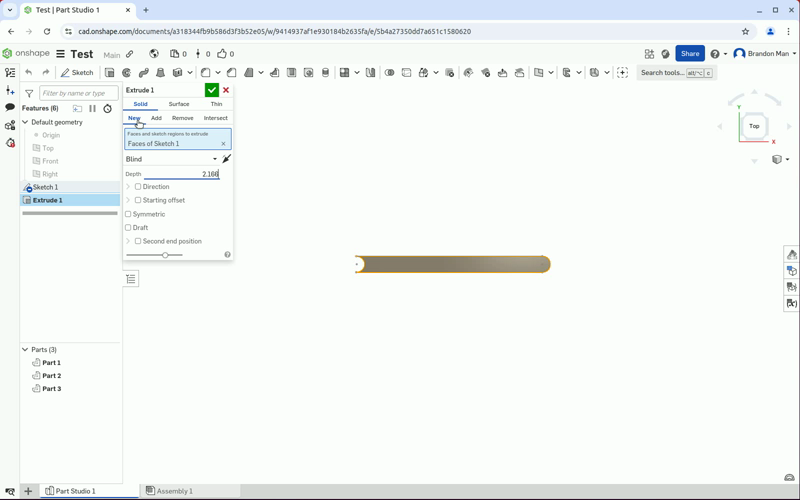
key(enter)
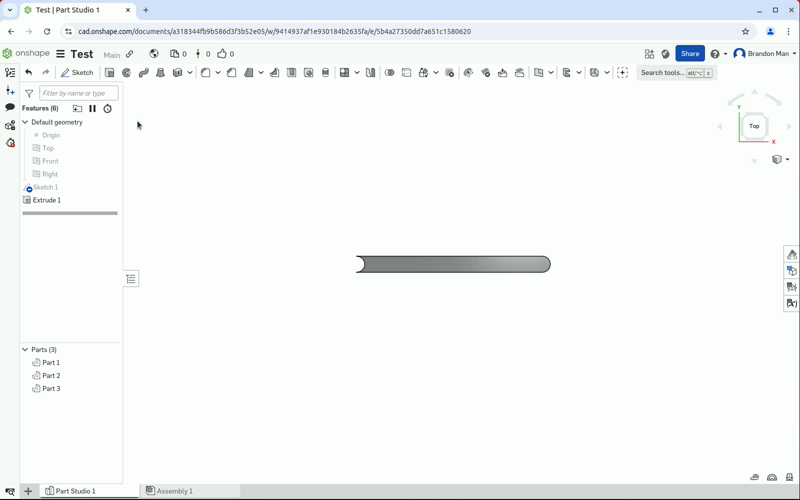
key(shift+h)
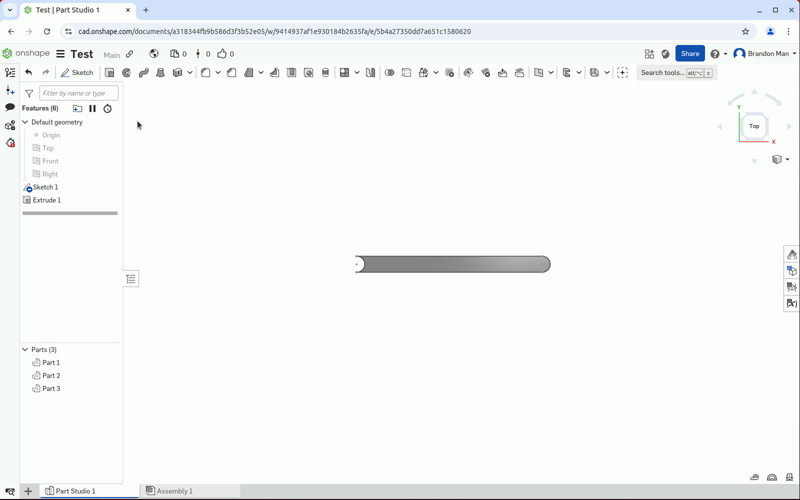
key(shift+h)
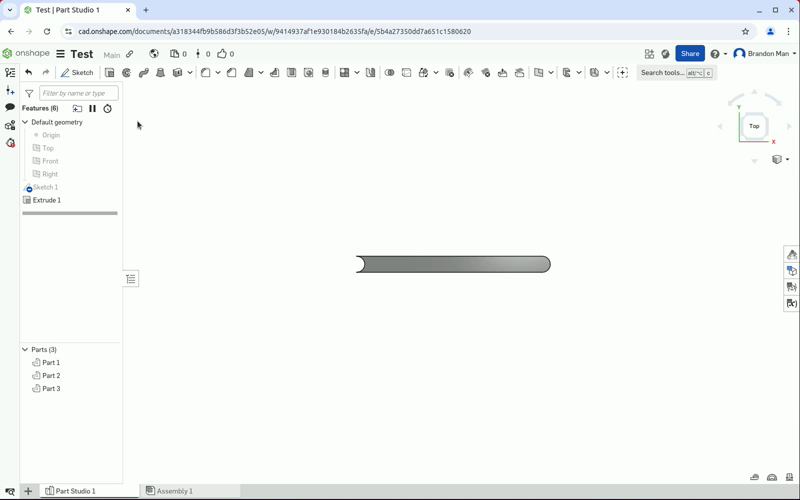
mouse_move(73, 189)
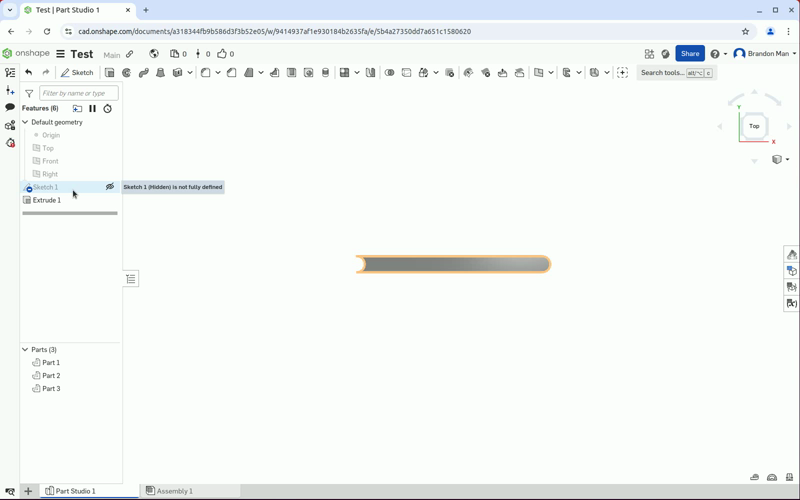
click(73, 189)
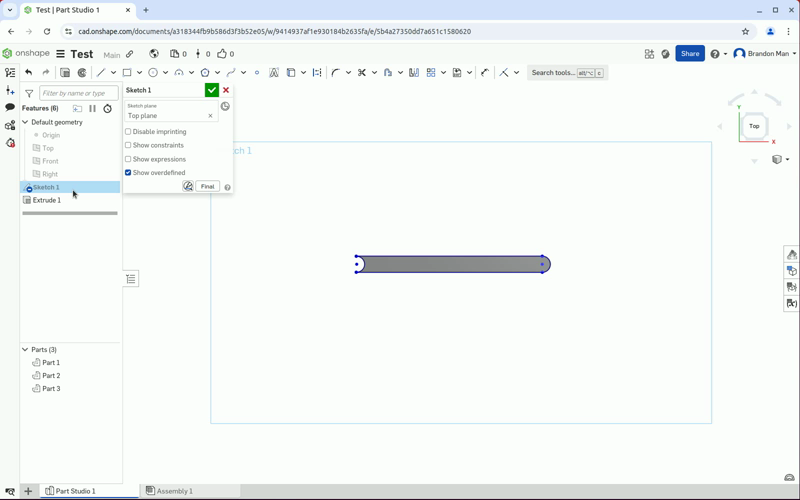
mouse_move(229, 92)
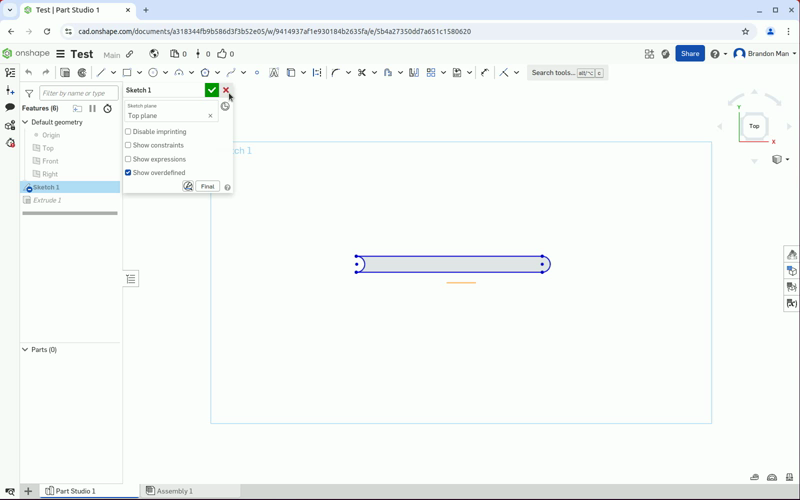
click(229, 92)
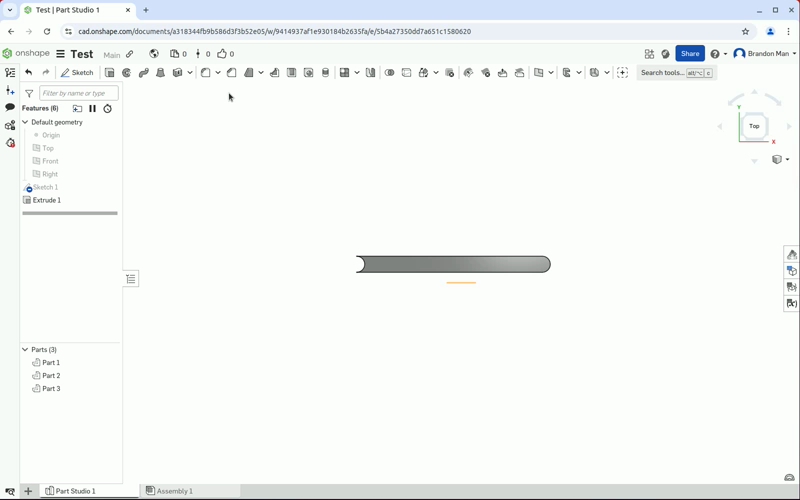
mouse_move(541, 75)
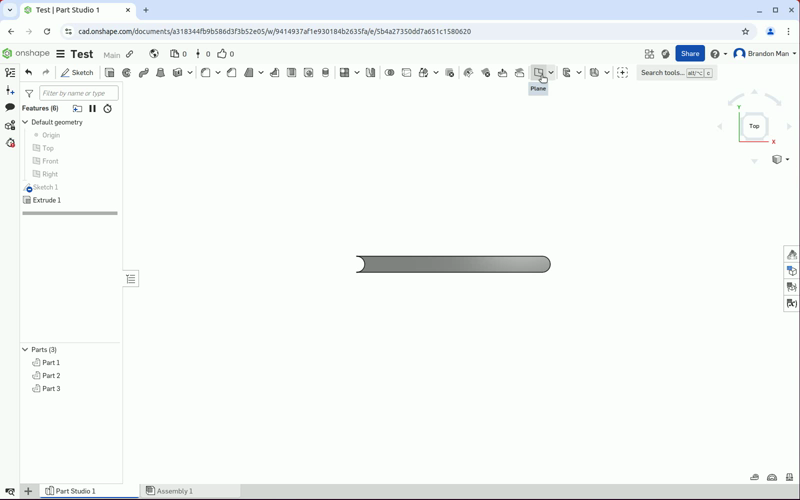
click(541, 75)
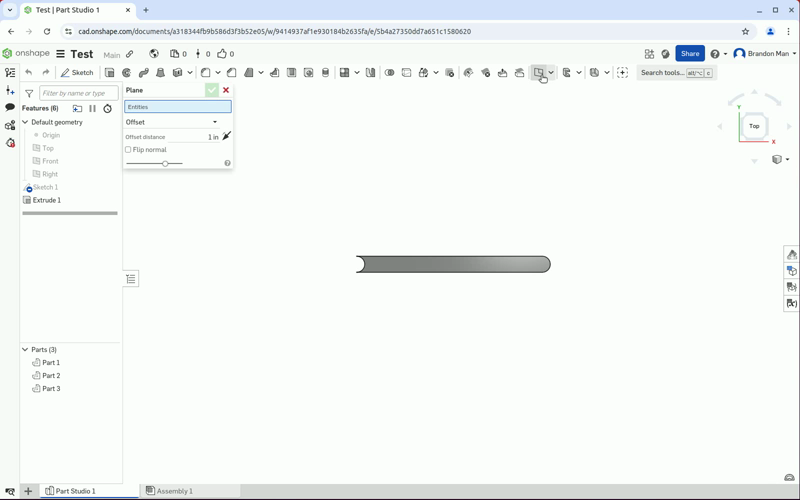
mouse_move(73, 150)
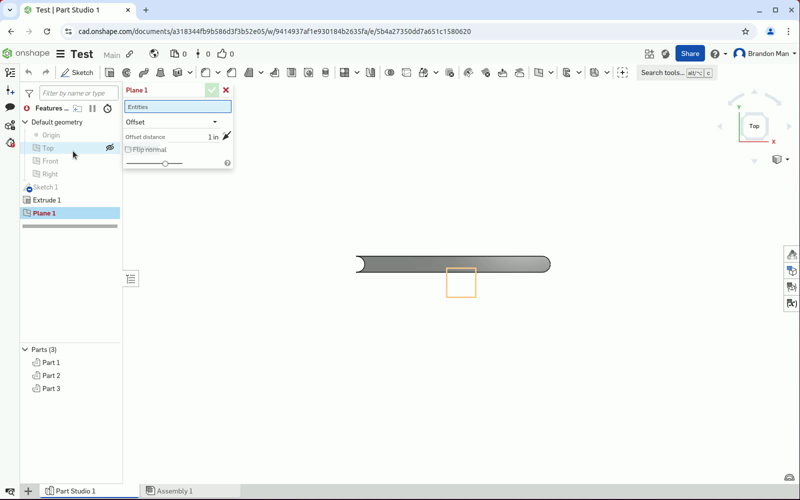
click(73, 150)
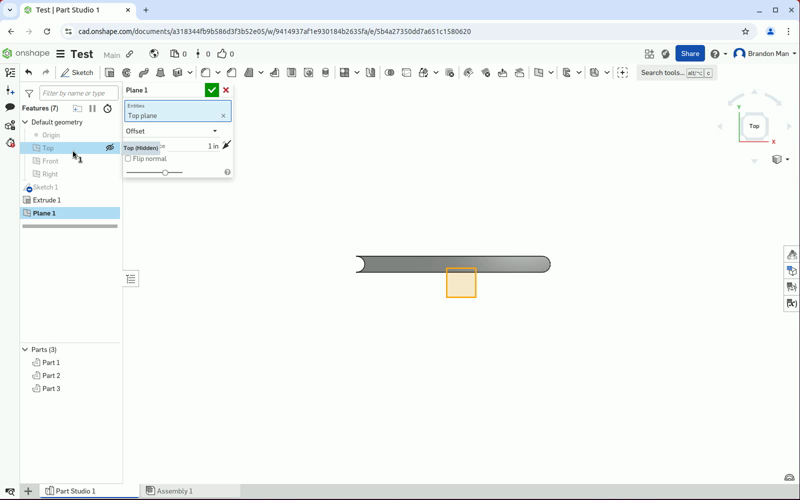
key(tab, 2)
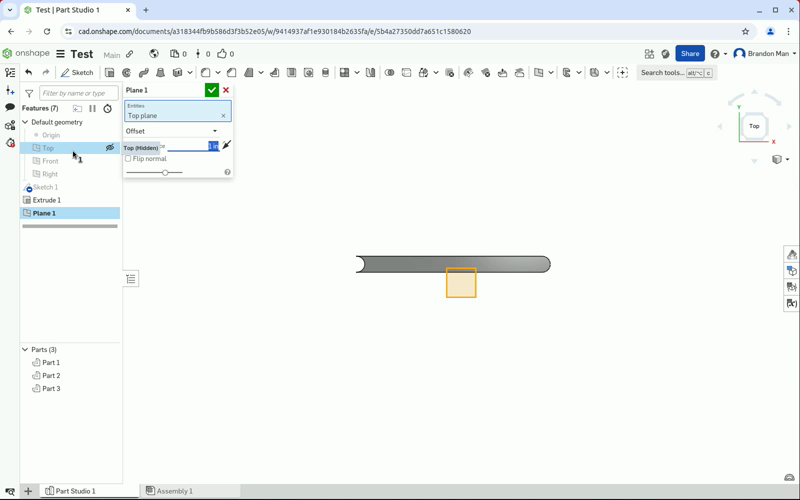
text(2.157)
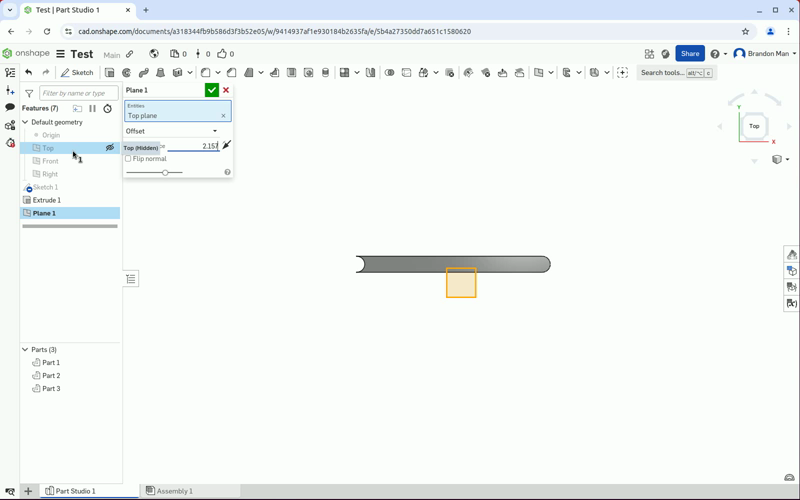
key(enter, 2)
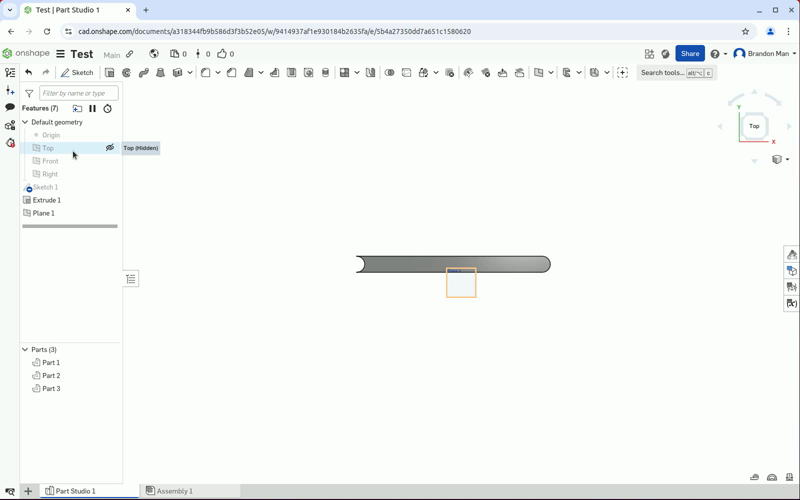
key(shift+s)
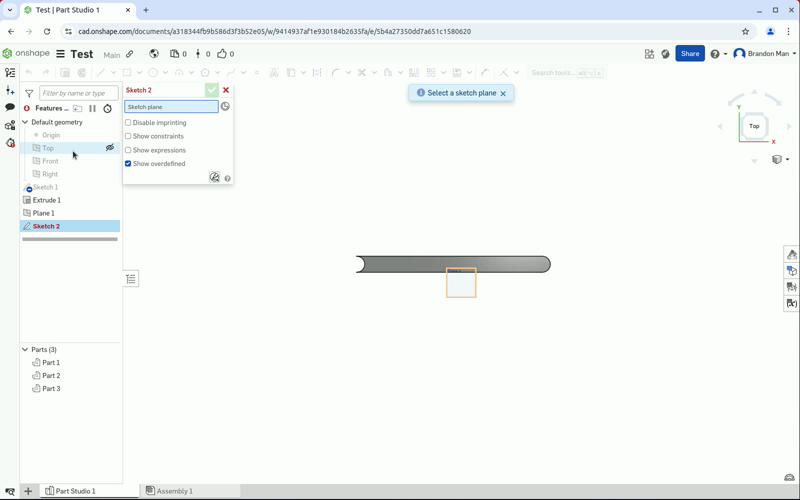
mouse_move(73, 215)
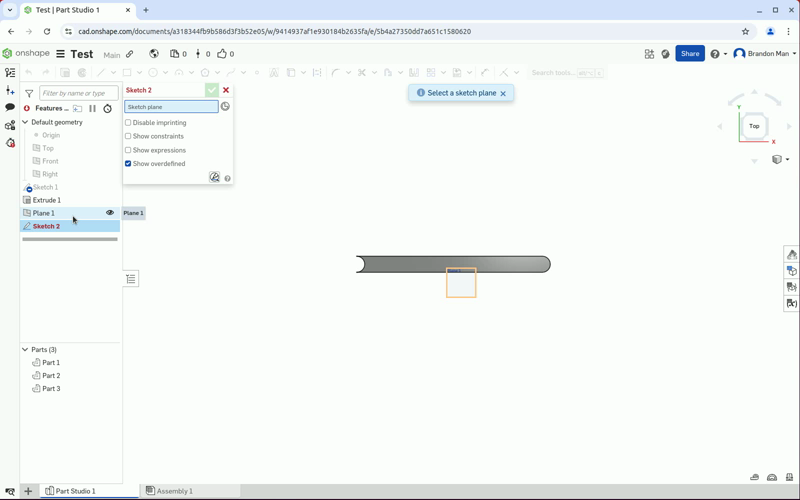
click(73, 215)
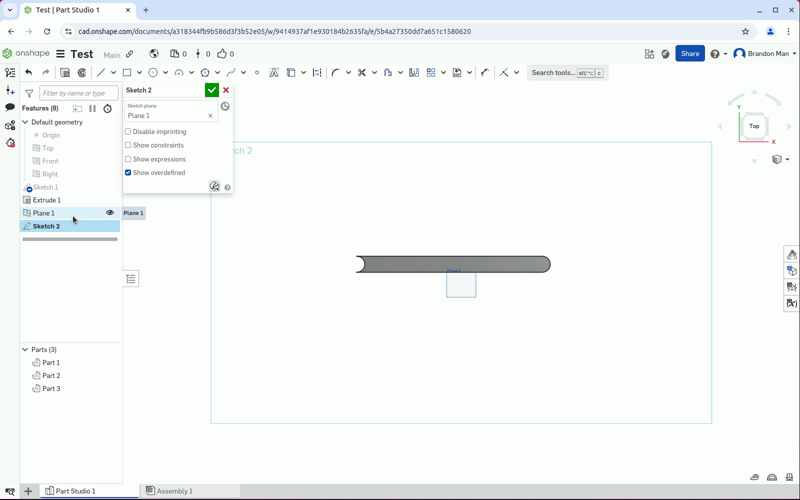
mouse_move(73, 352)
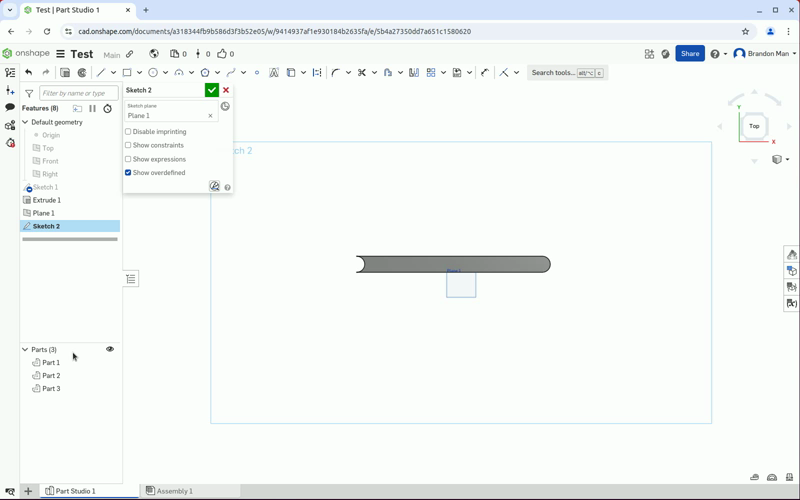
key(y)
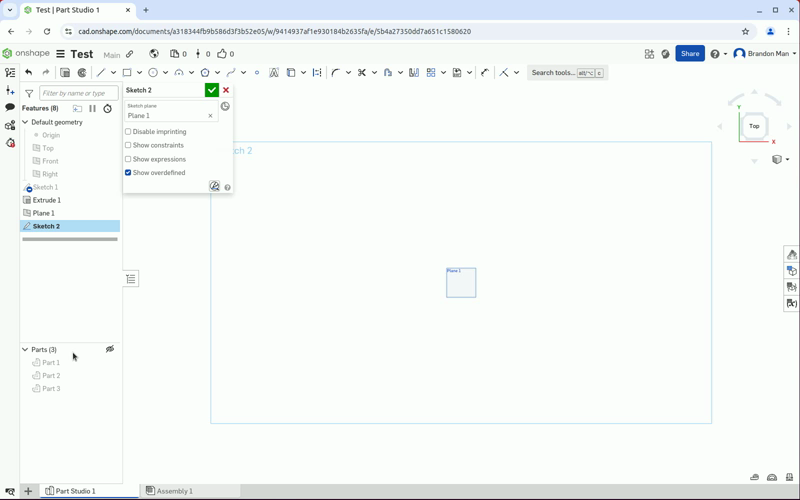
key(c)
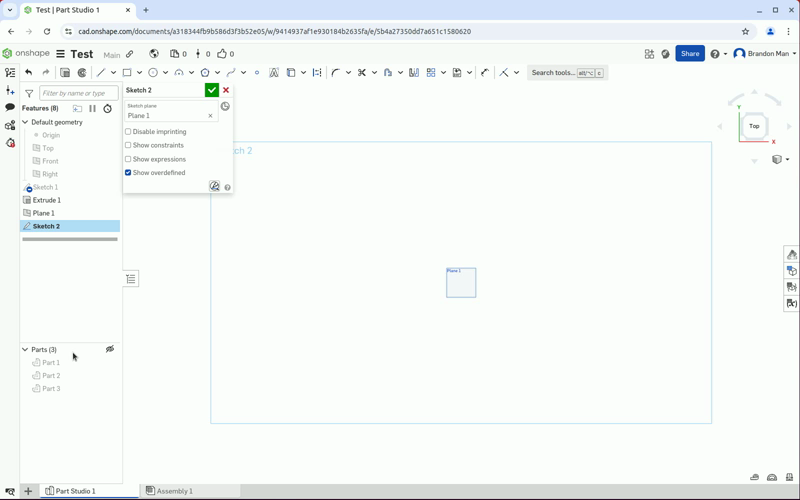
key_down(shift)
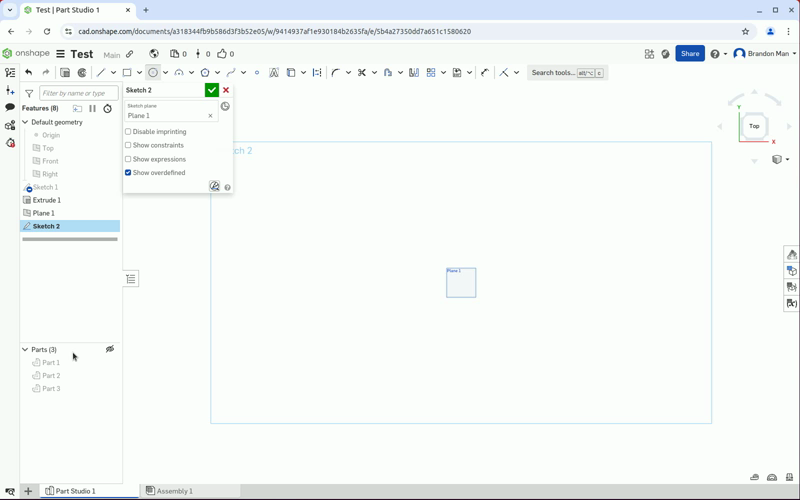
mouse_move(543, 265)
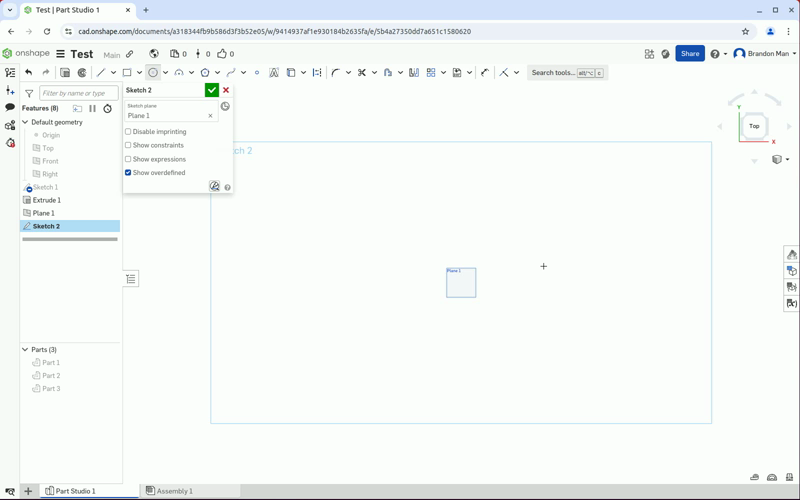
click(543, 265)
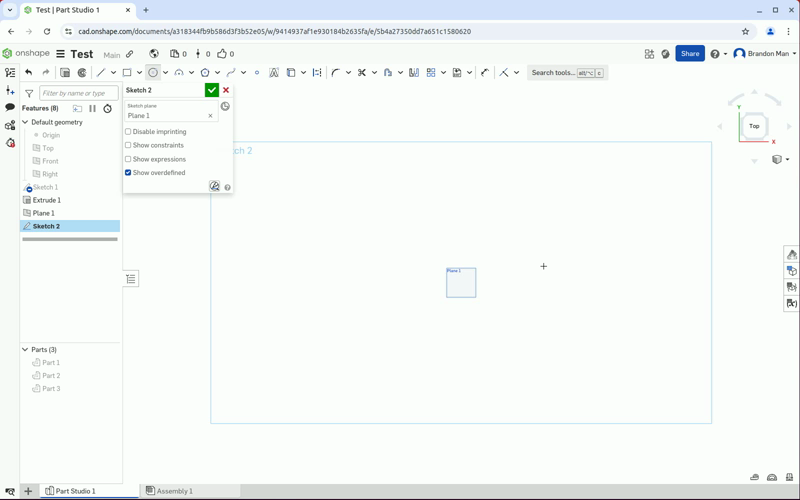
key_up(shift)
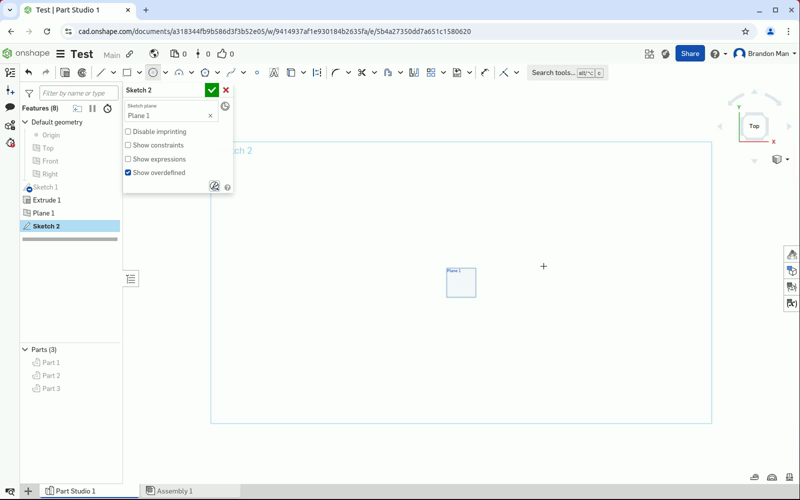
mouse_move(548, 265)
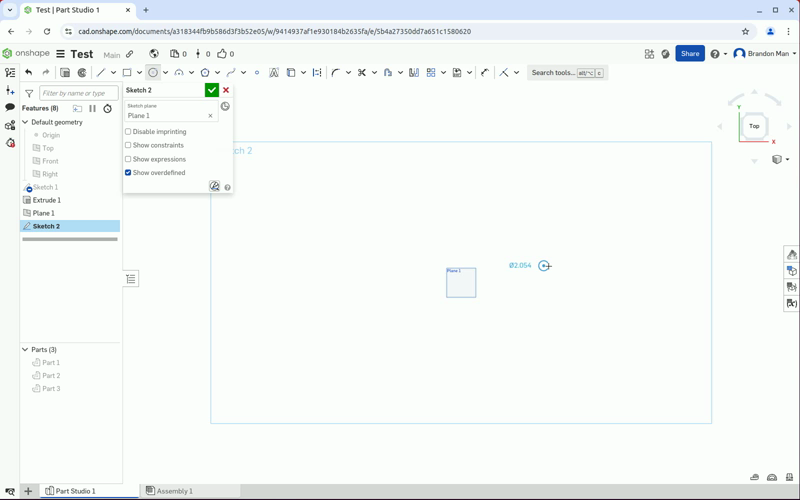
click(548, 265)
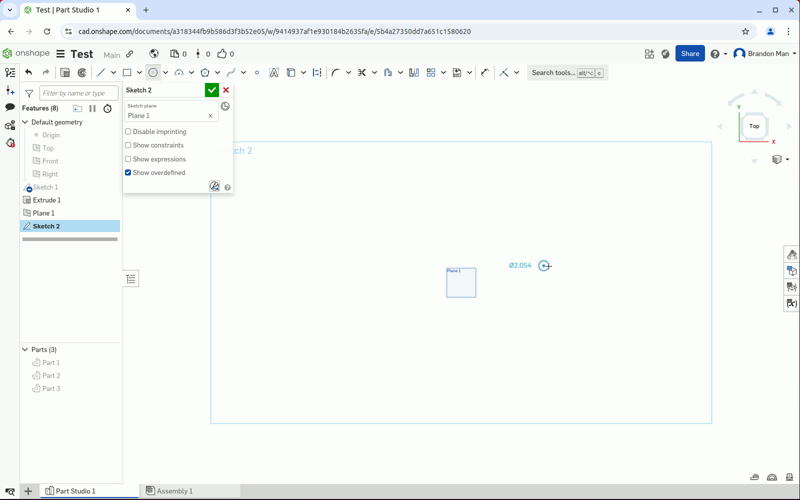
key(esc)
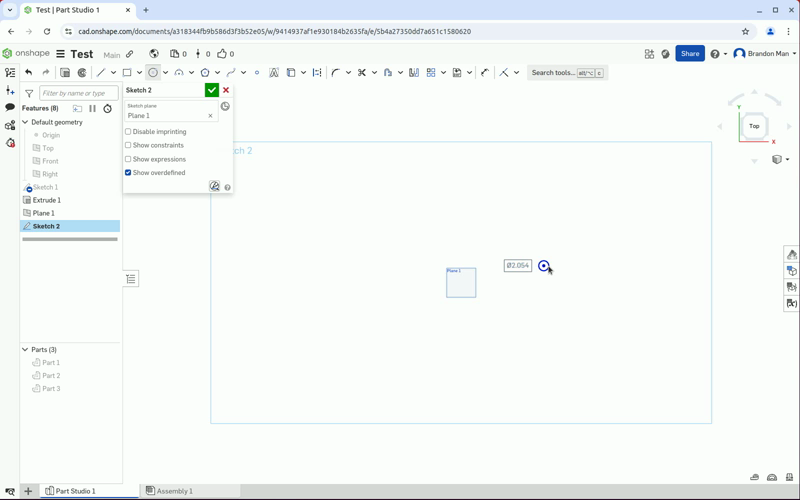
mouse_move(545, 265)
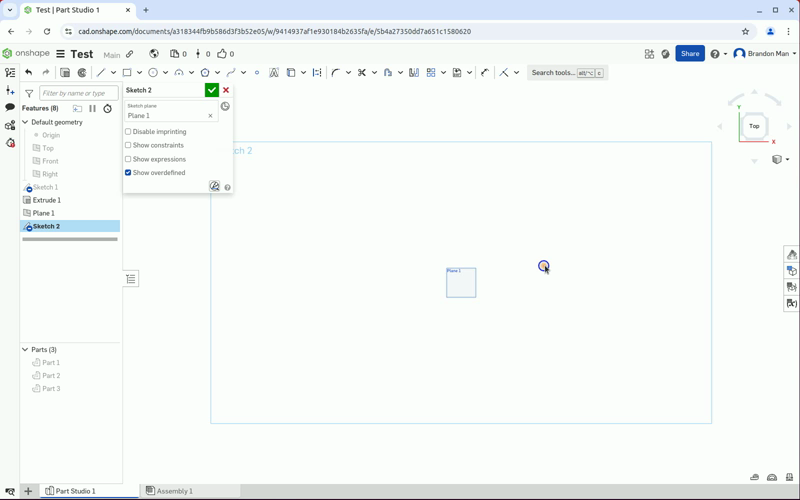
scroll(6)
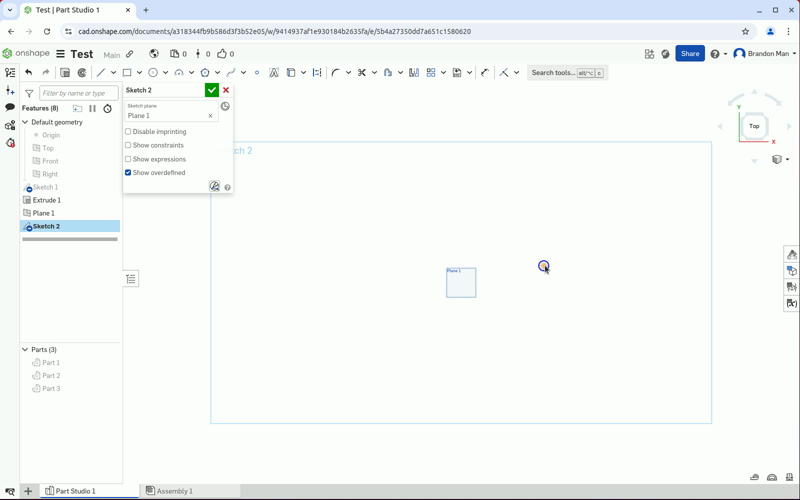
scroll(6)
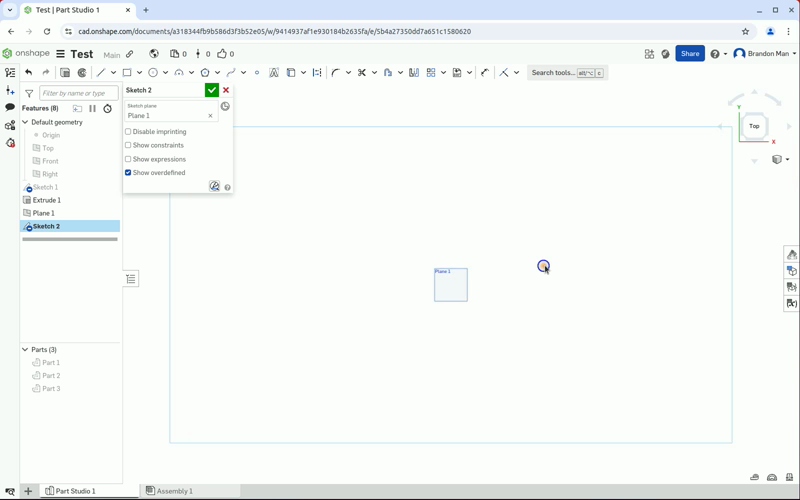
scroll(6)
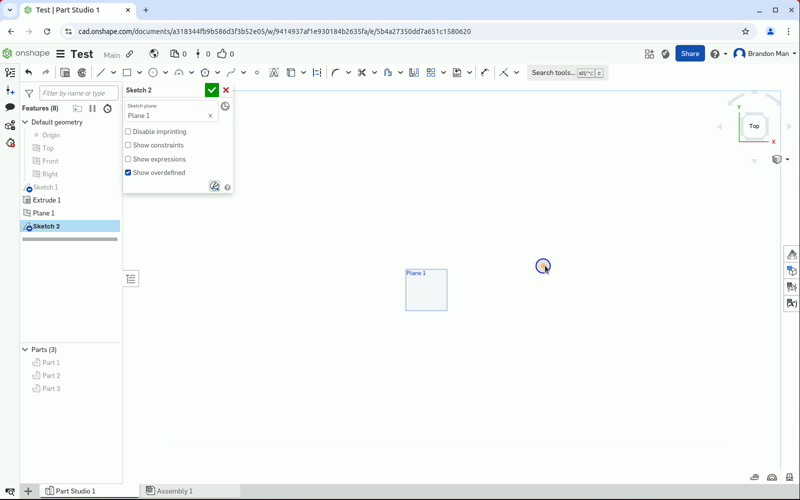
scroll(6)
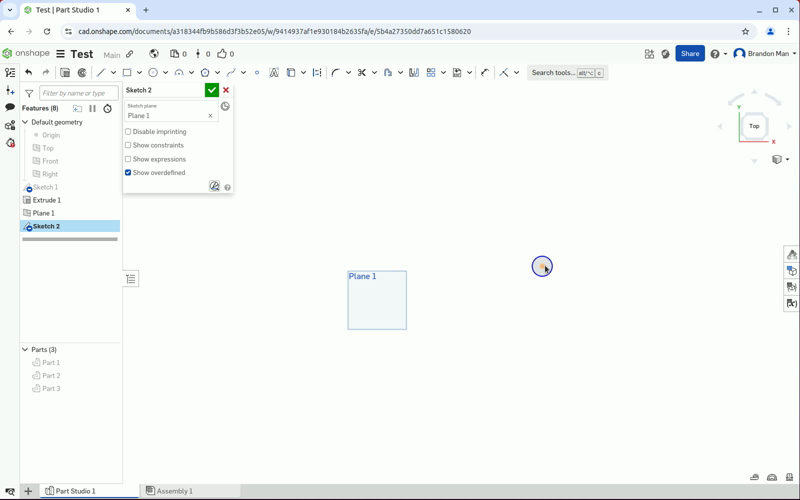
scroll(6)
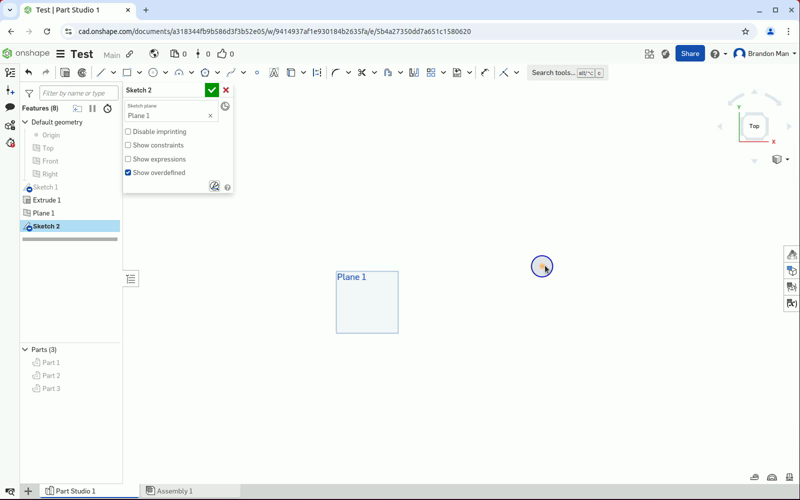
scroll(6)
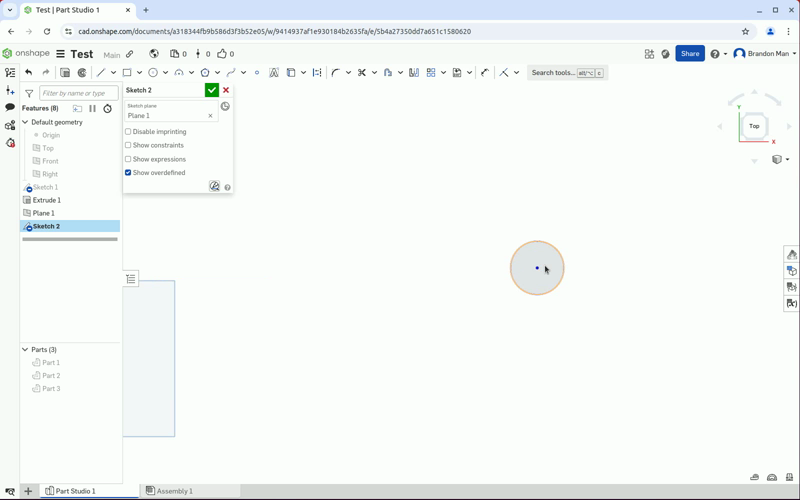
scroll(6)
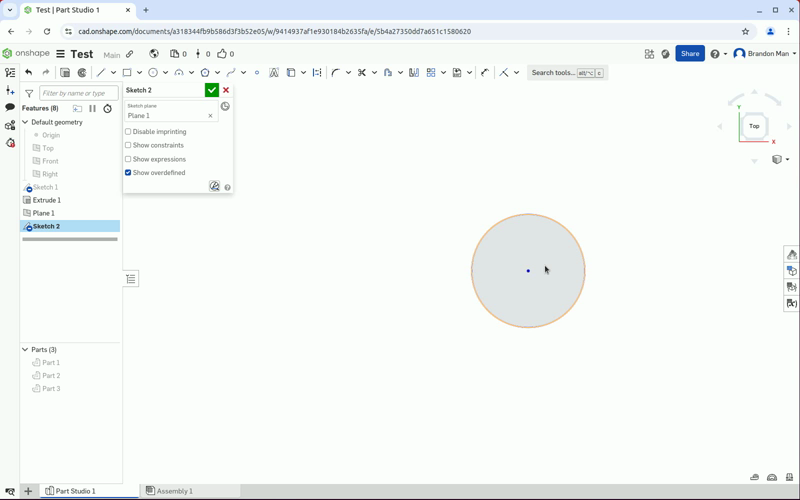
click(545, 265)
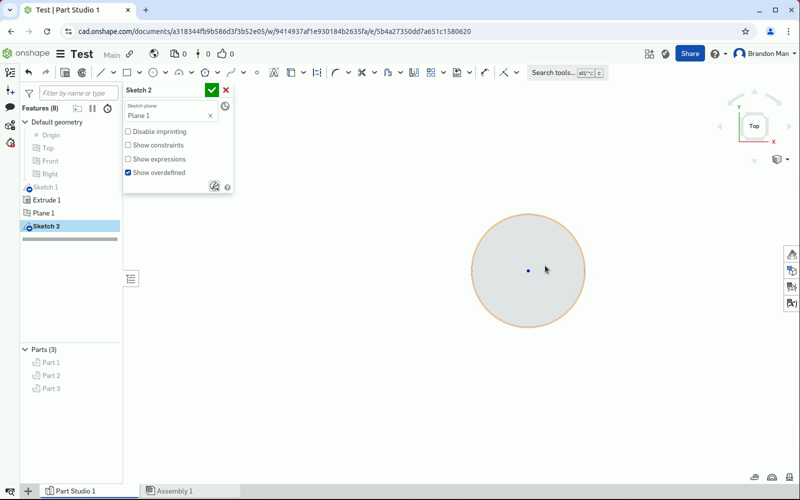
scroll(-6)
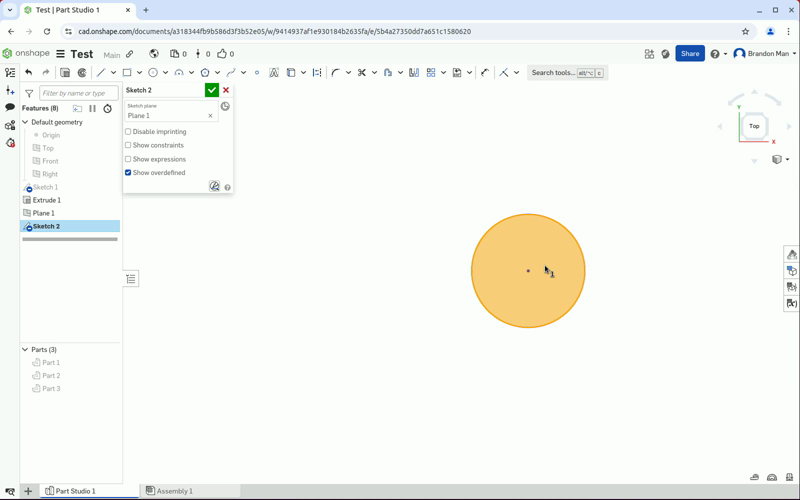
scroll(-6)
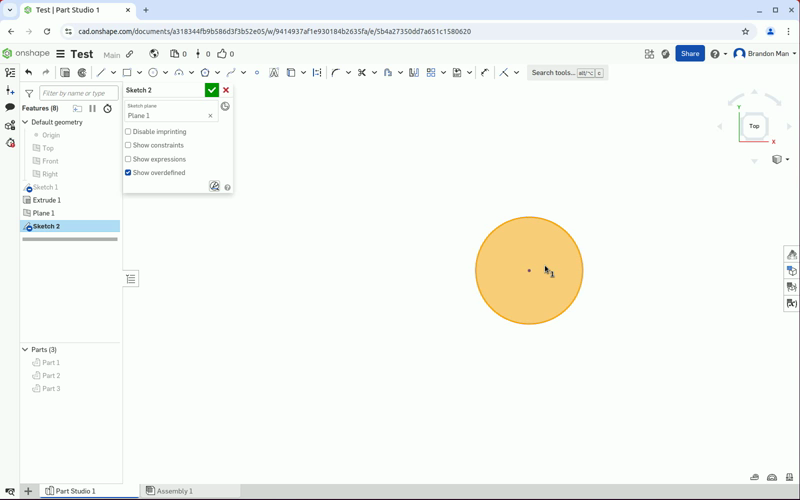
scroll(-6)
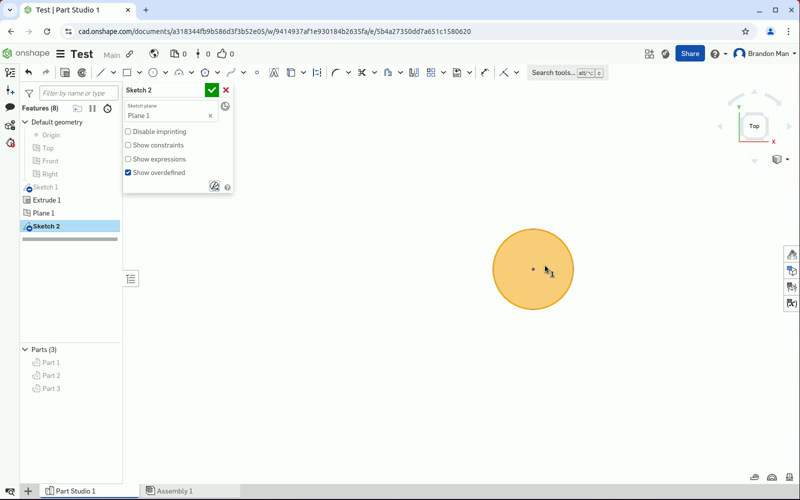
scroll(-6)
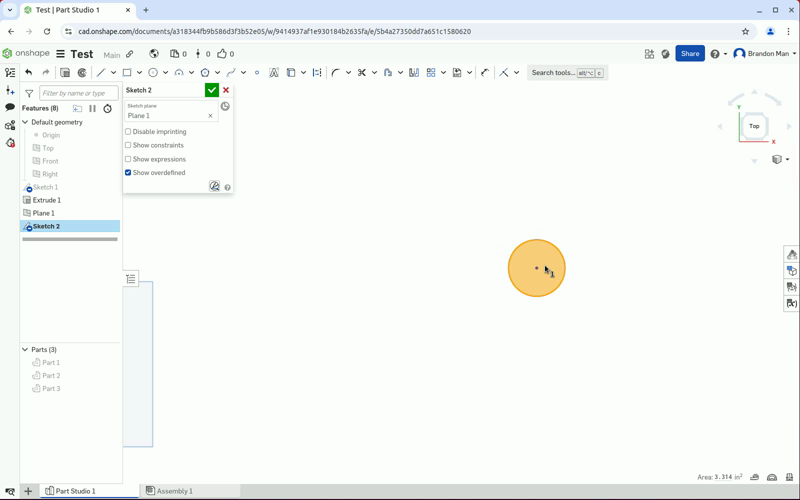
scroll(-6)
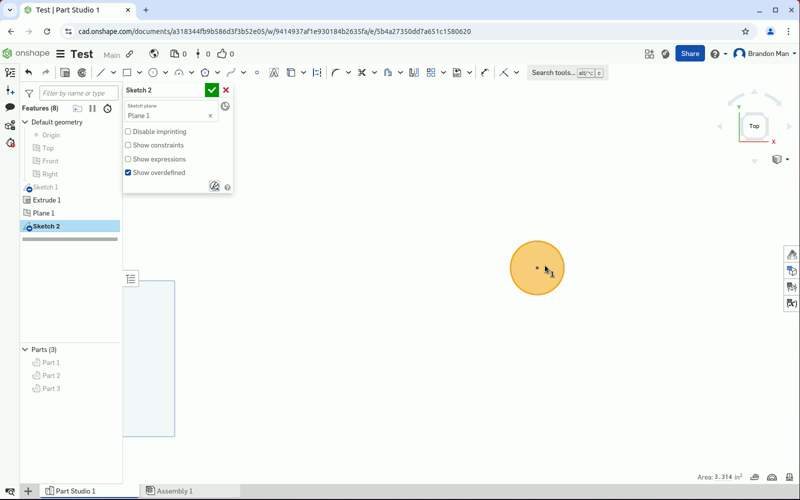
scroll(-6)
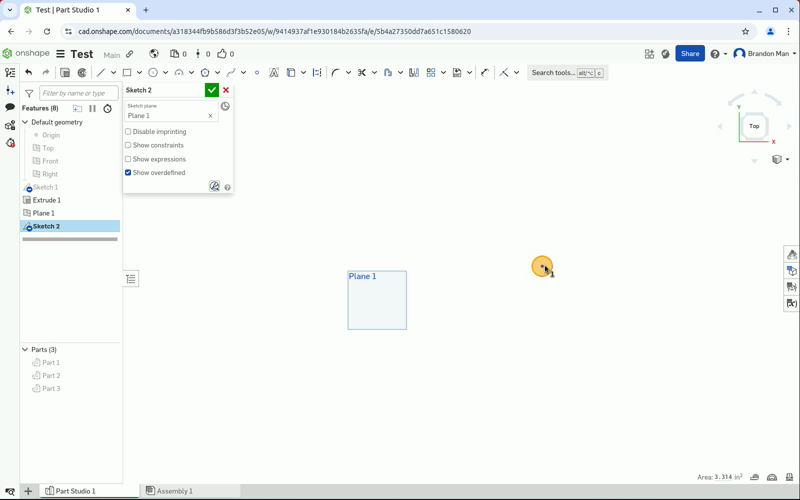
scroll(-6)
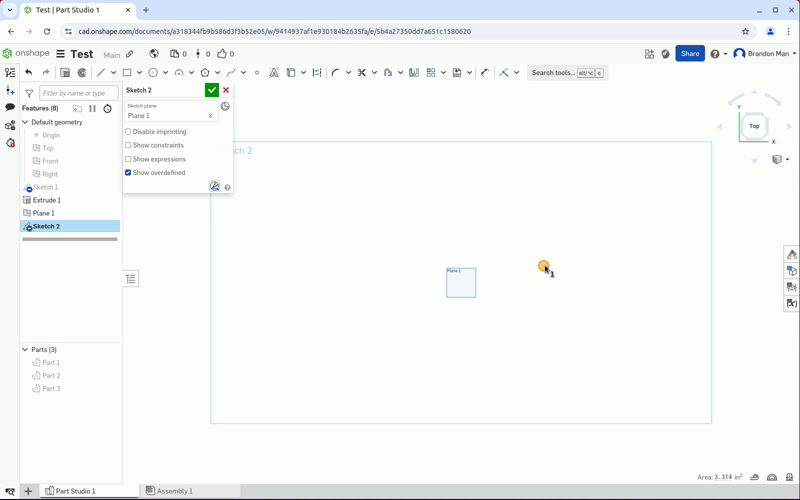
mouse_move(73, 352)
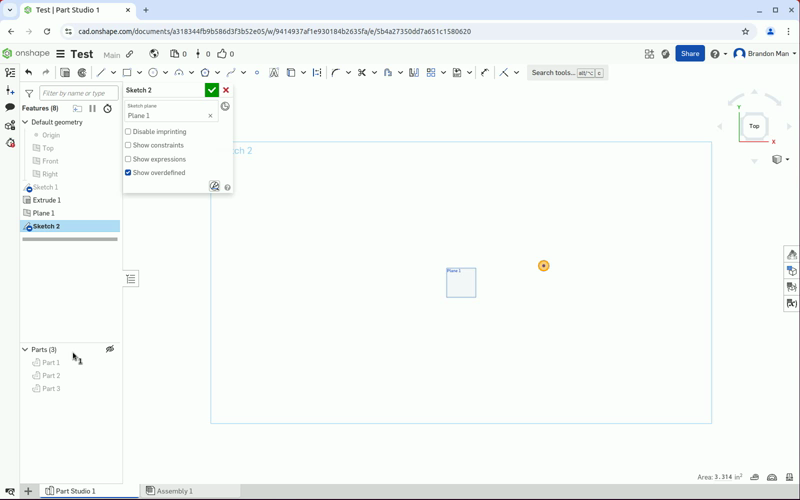
key(shift+y)
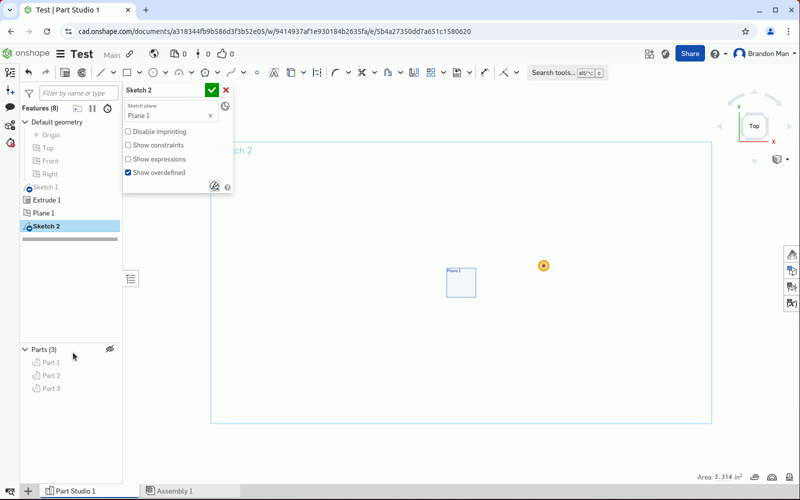
key(shift+e)
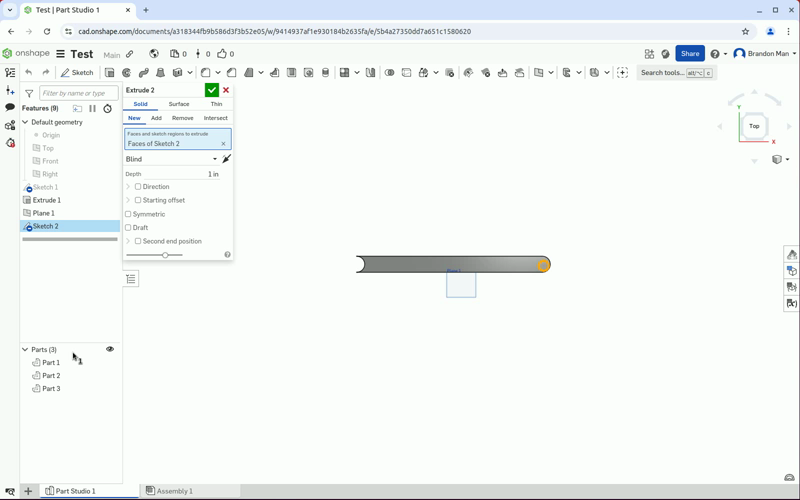
mouse_move(143, 106)
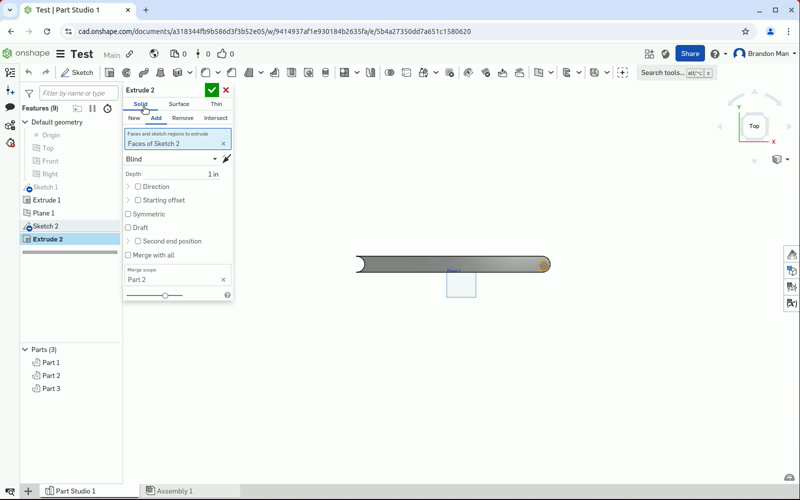
click(143, 106)
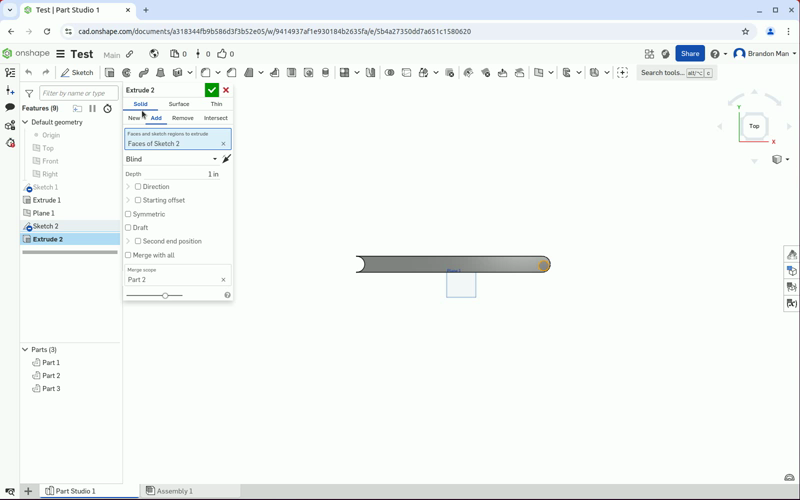
mouse_move(137, 120)
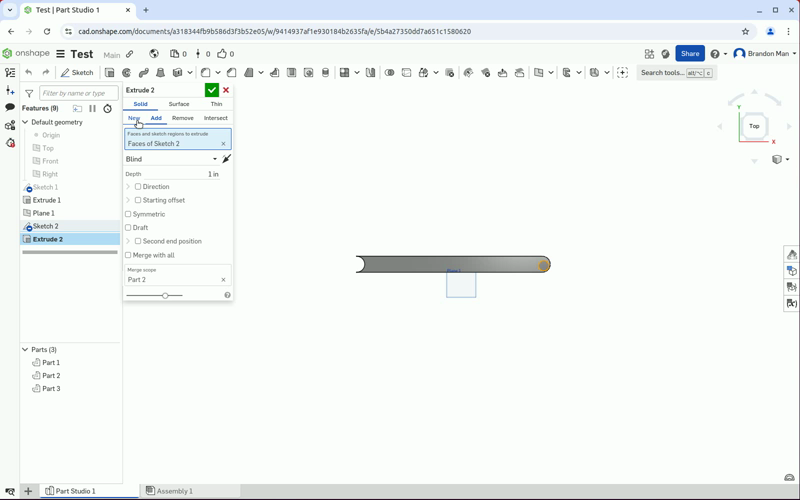
click(137, 120)
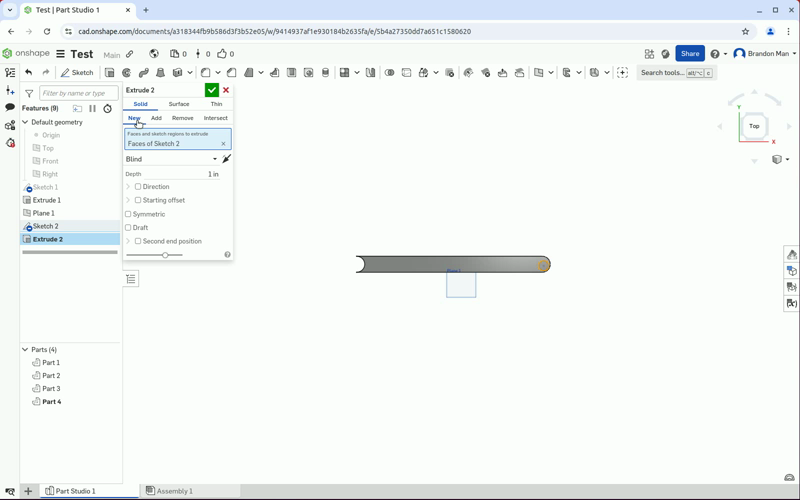
key(tab, 4)
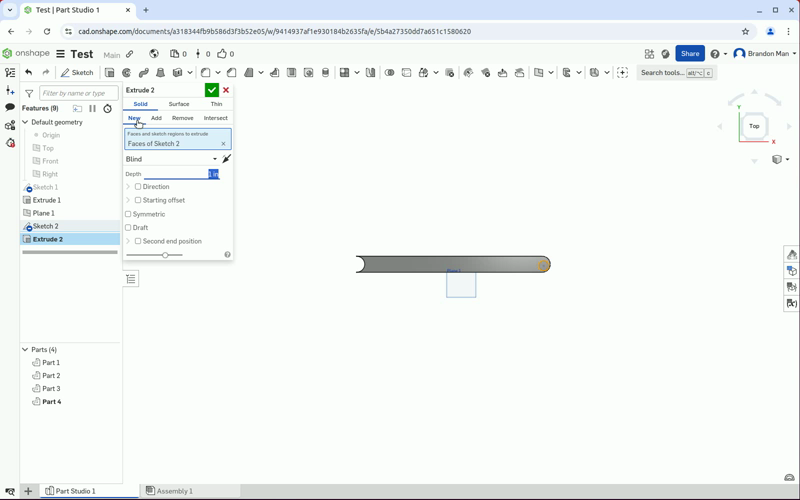
text(3.129)
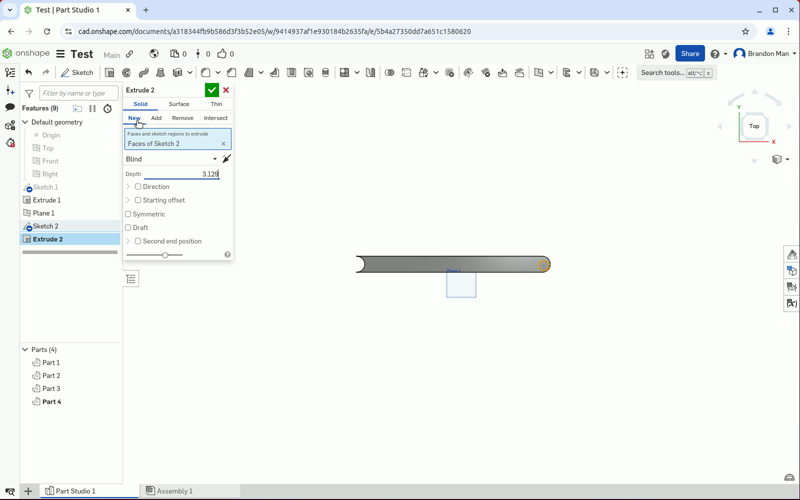
key(enter)
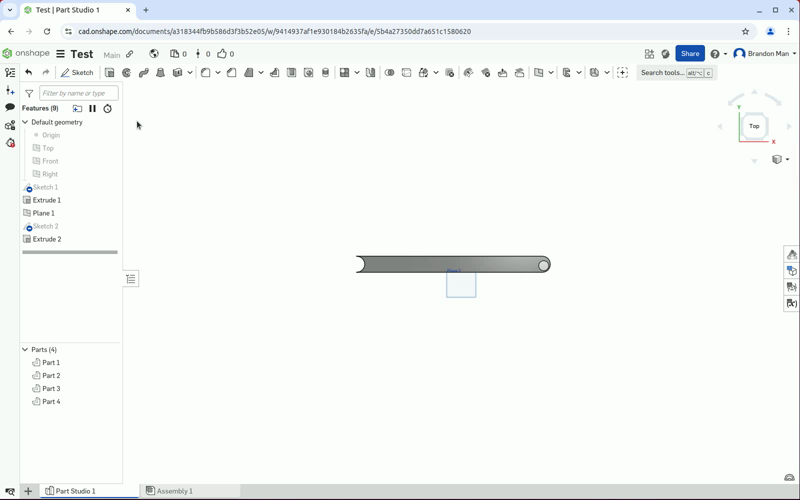
key(shift+h)
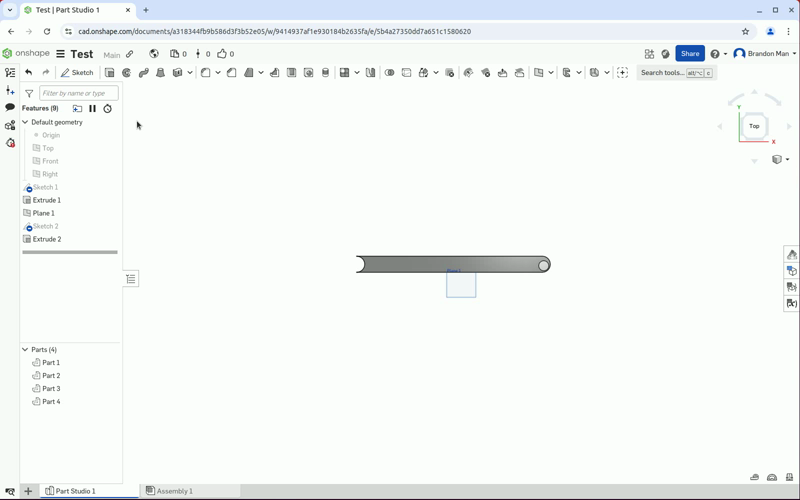
key(shift+h)
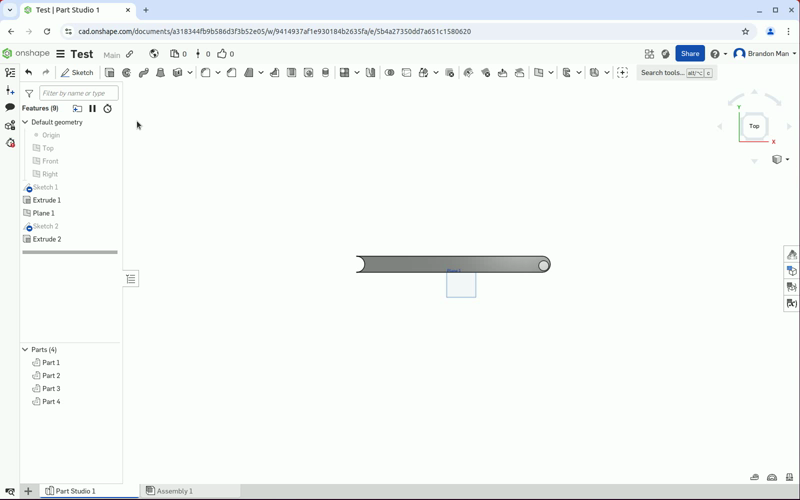
mouse_move(73, 189)
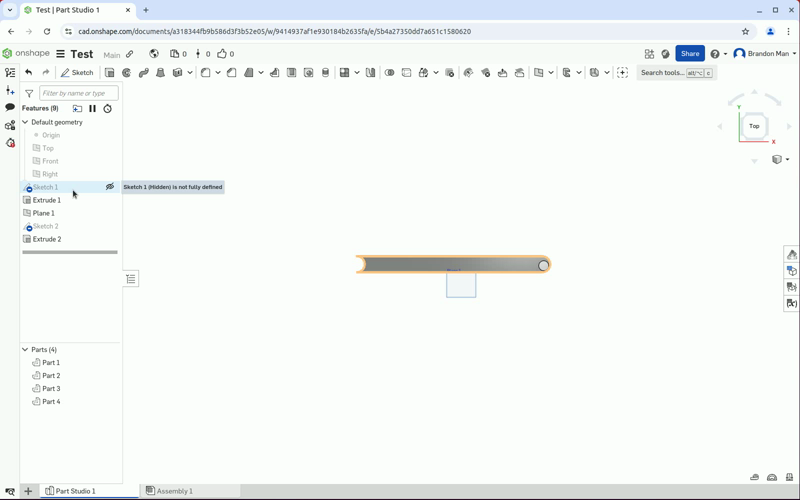
click(73, 189)
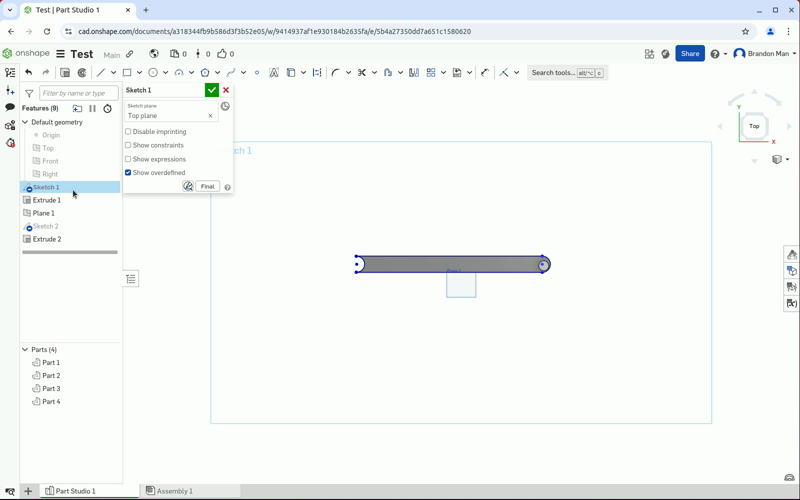
mouse_move(229, 92)
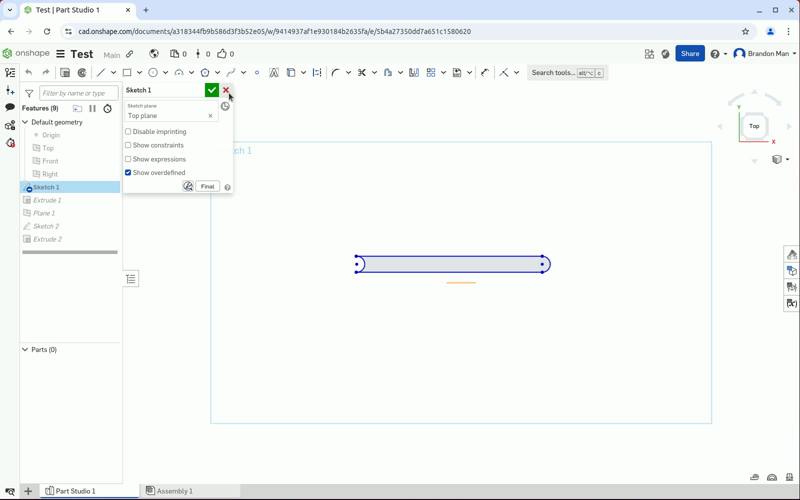
click(229, 92)
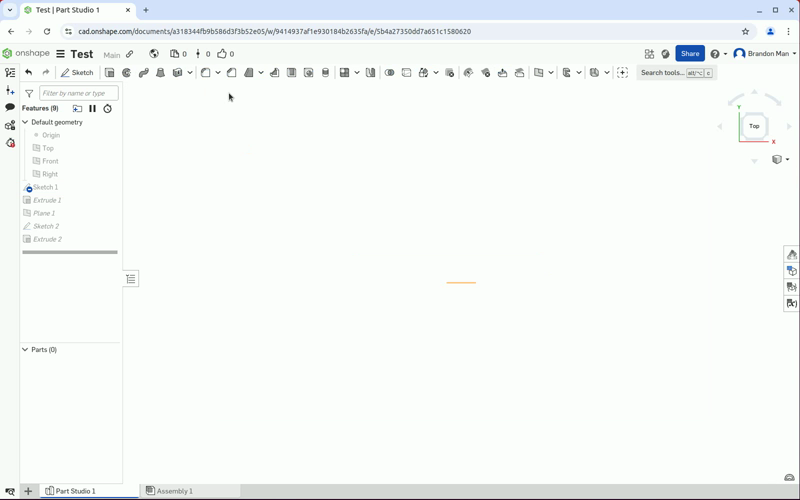
key(shift+s)
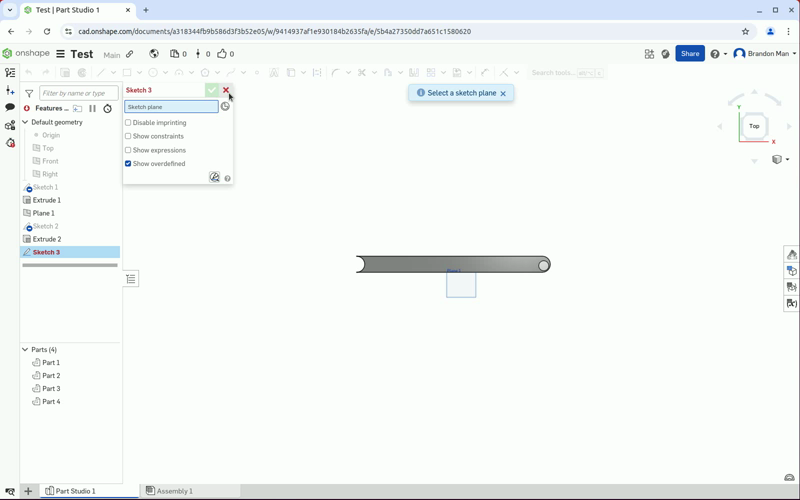
mouse_move(73, 215)
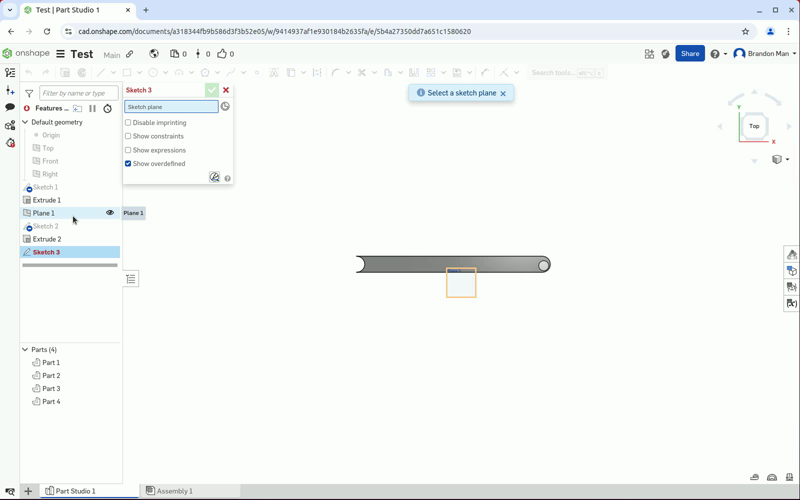
click(73, 215)
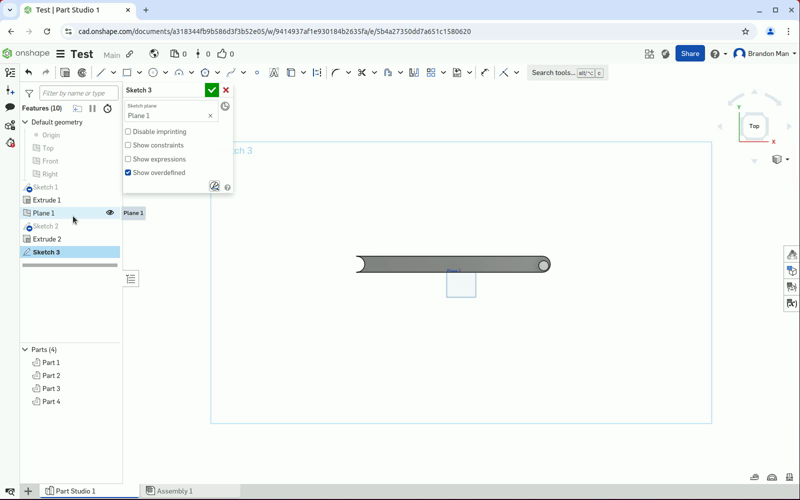
mouse_move(73, 352)
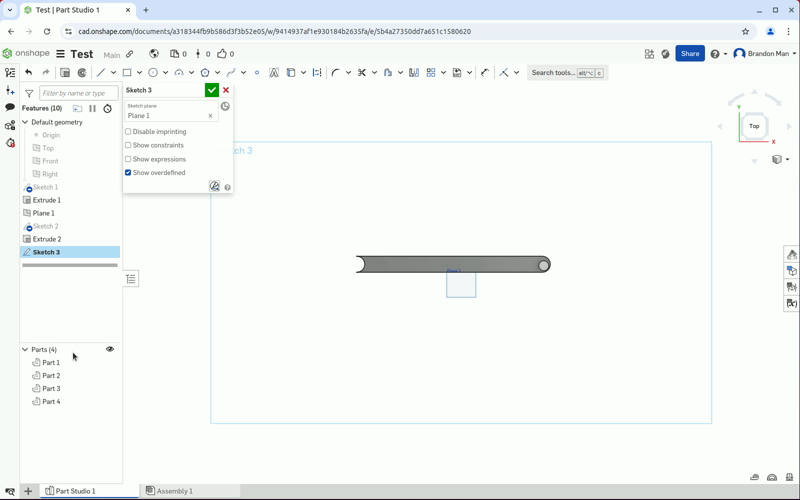
key(y)
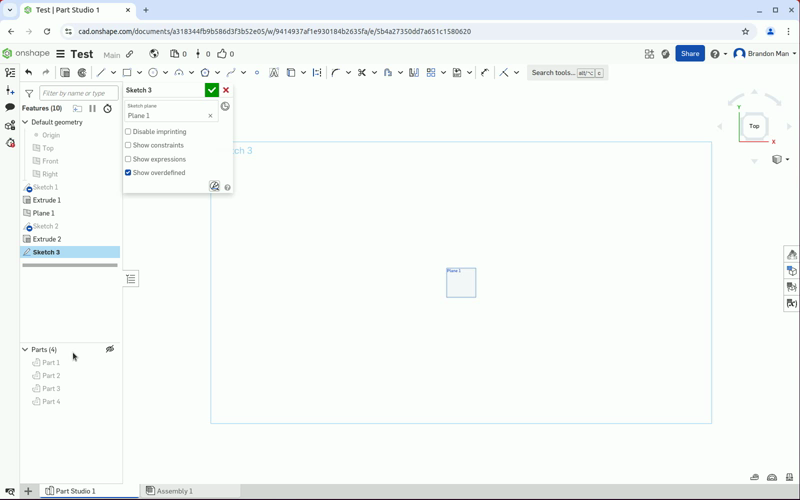
key(c)
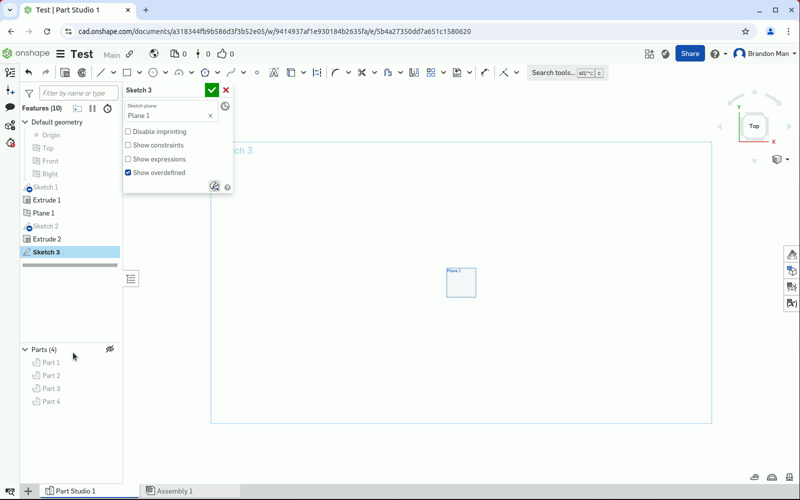
key_down(shift)
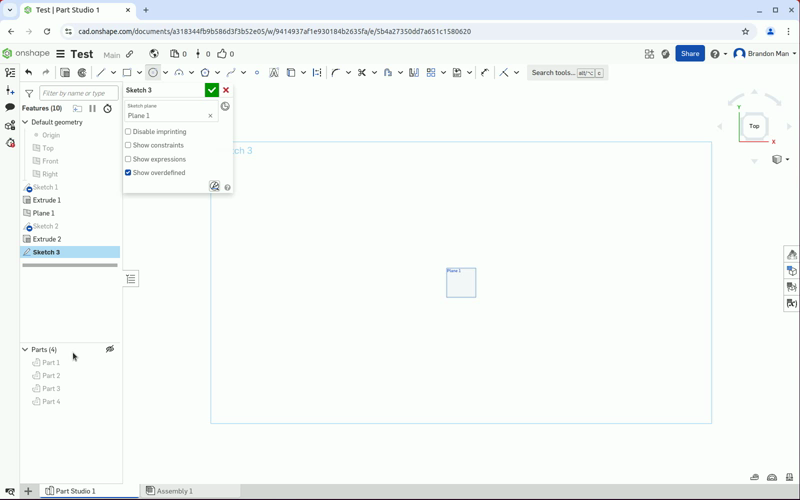
mouse_move(356, 265)
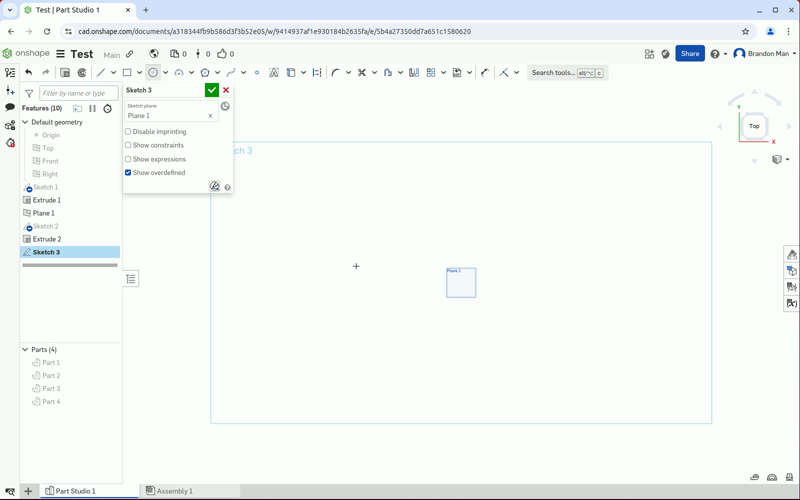
click(356, 265)
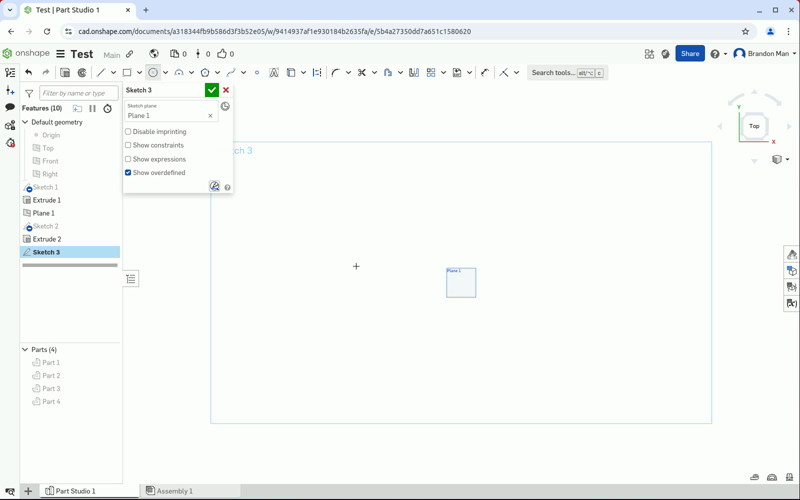
key_up(shift)
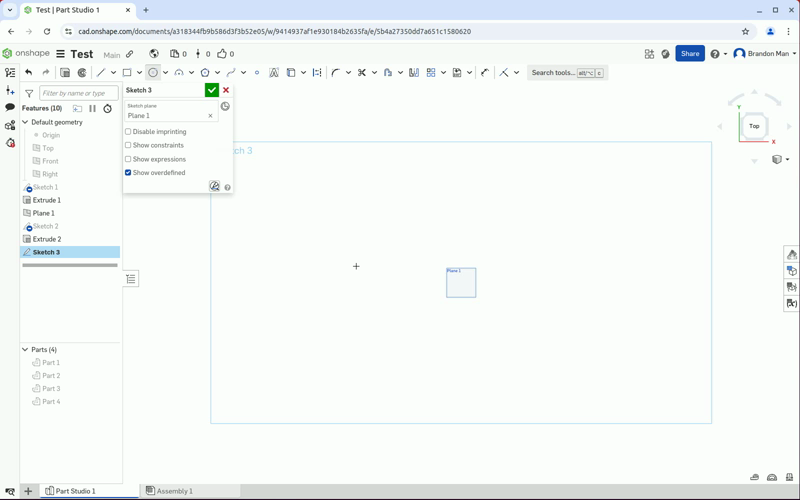
mouse_move(361, 265)
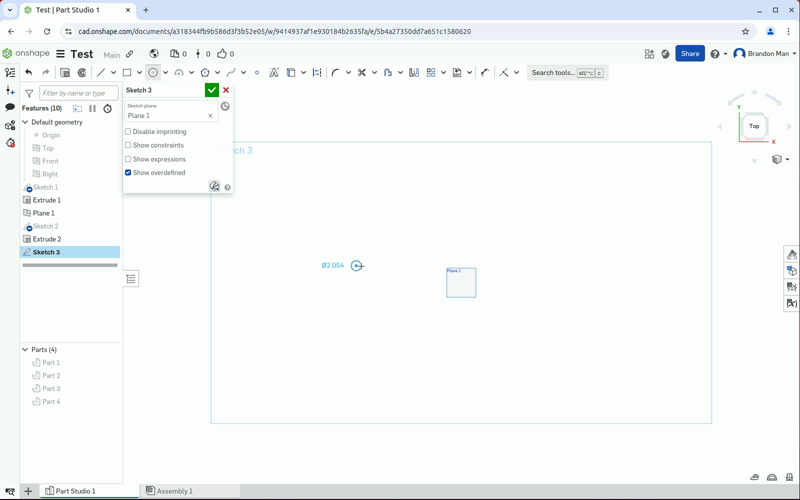
click(361, 265)
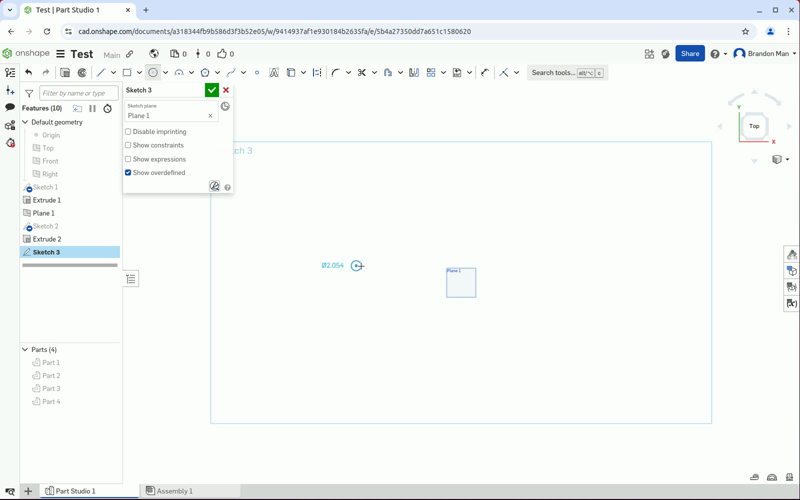
key(esc)
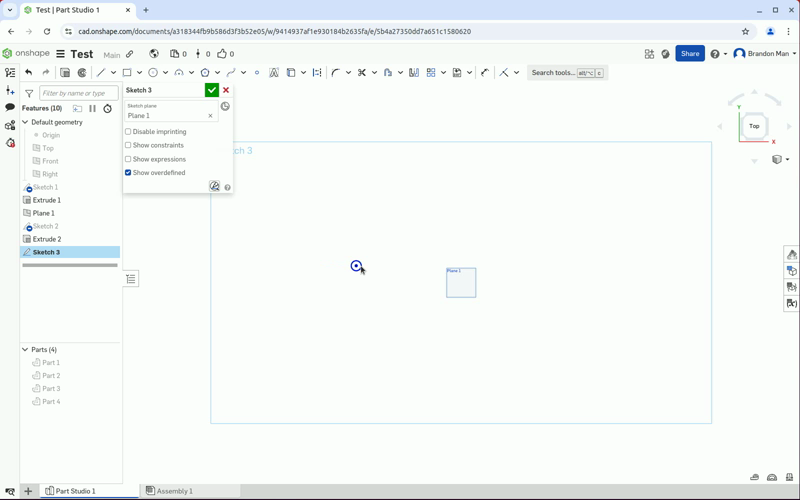
mouse_move(352, 265)
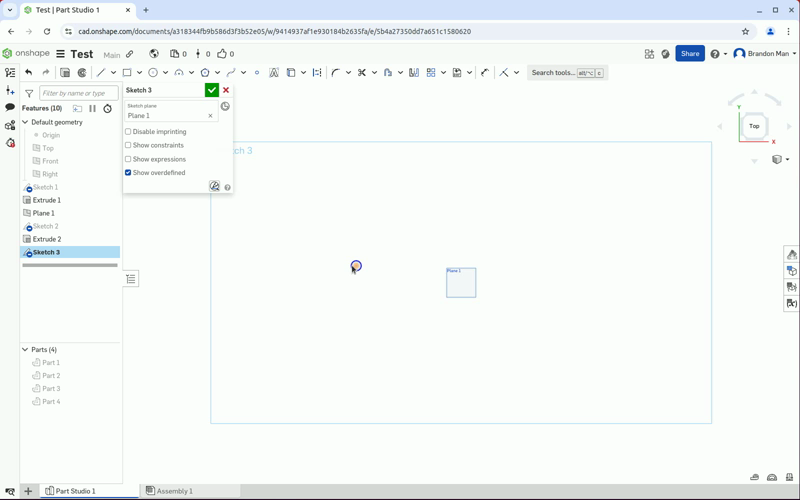
scroll(6)
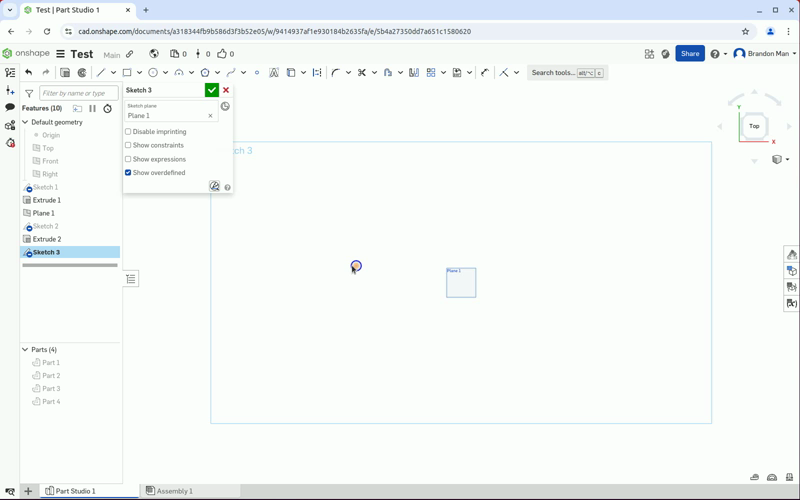
scroll(6)
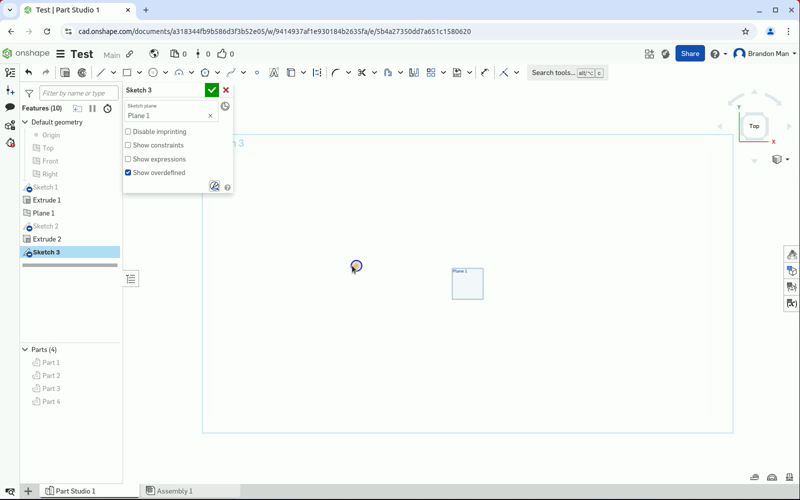
scroll(6)
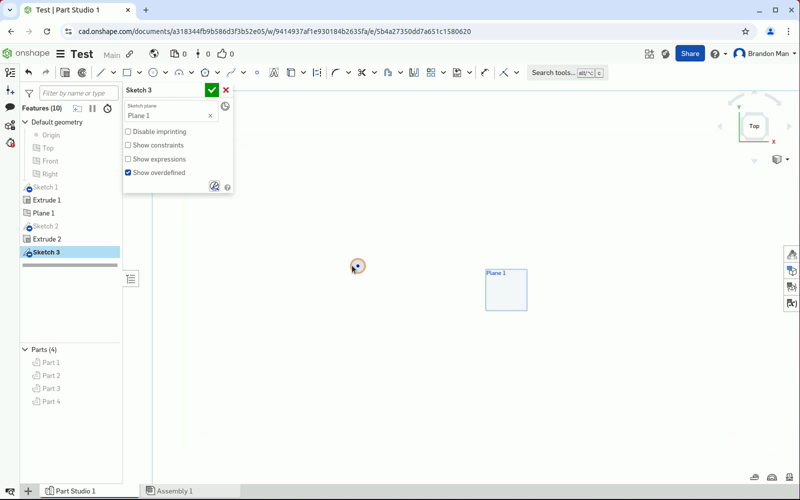
scroll(6)
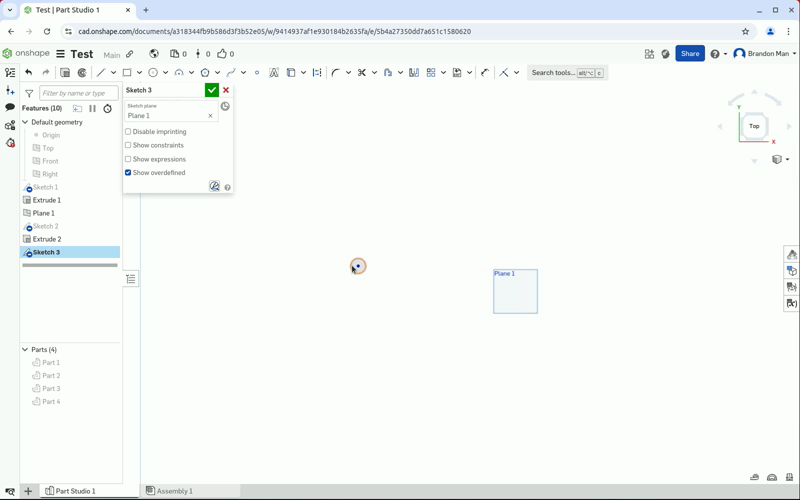
scroll(6)
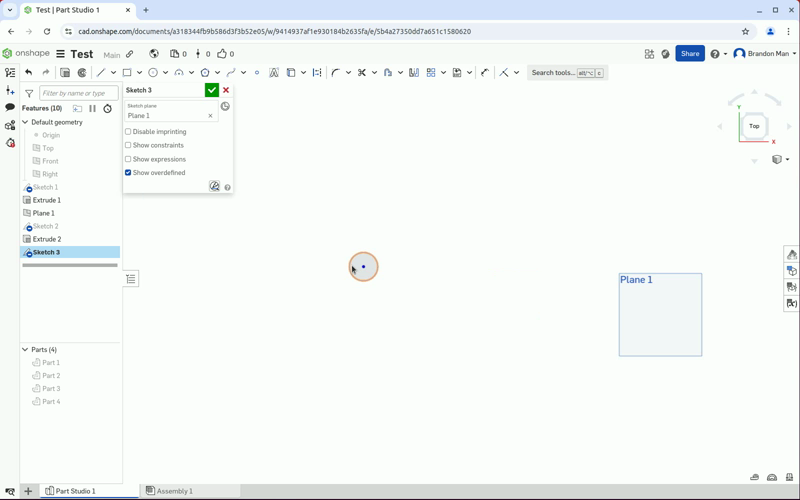
scroll(6)
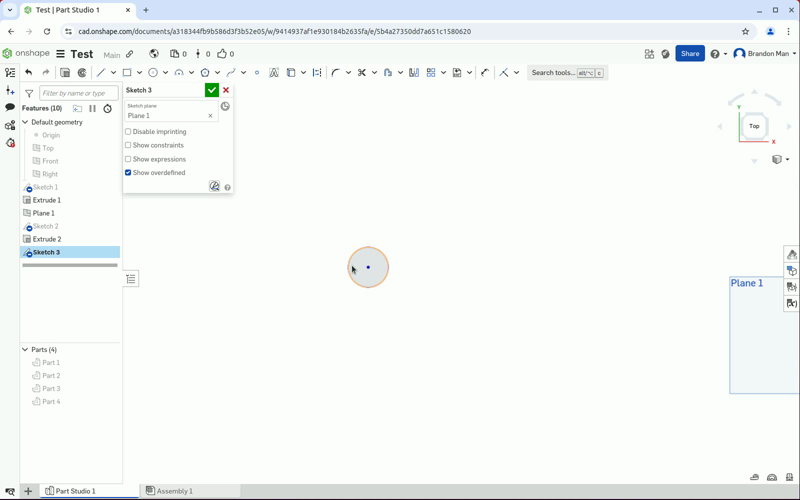
scroll(6)
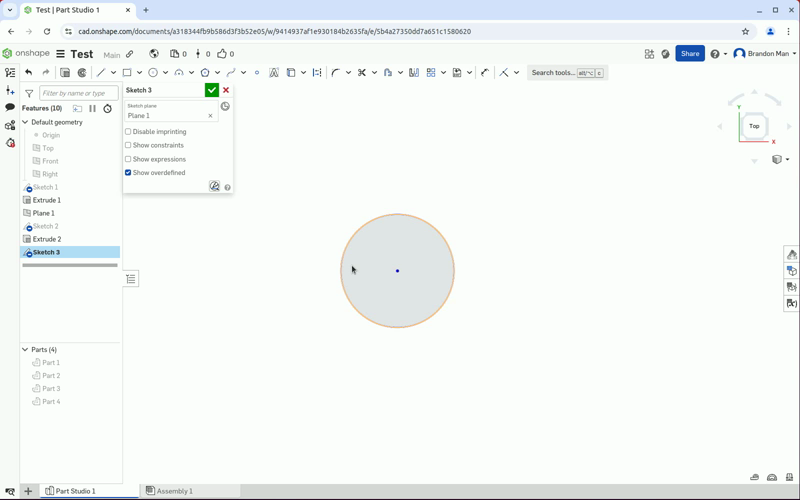
click(352, 265)
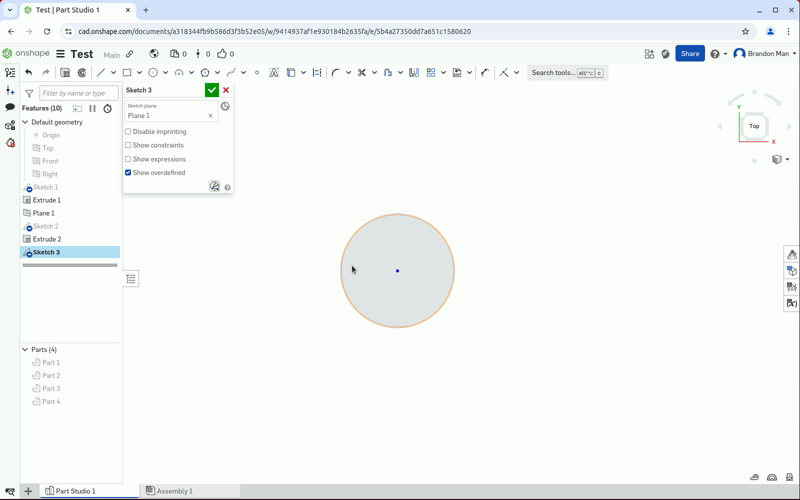
scroll(-6)
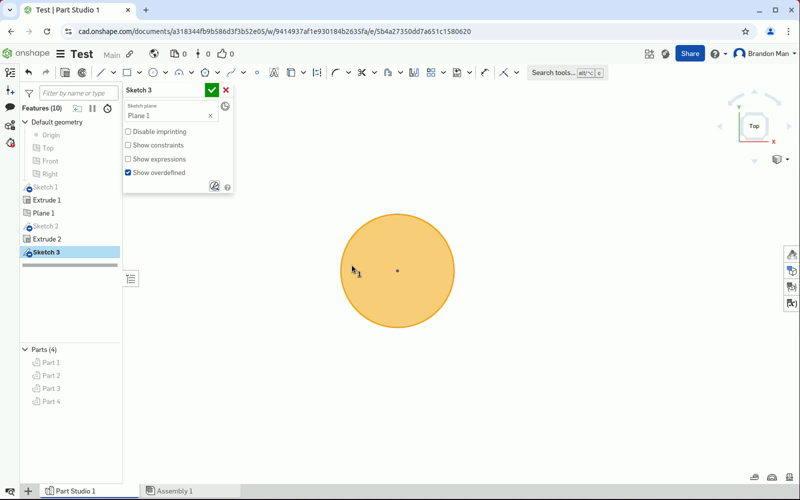
scroll(-6)
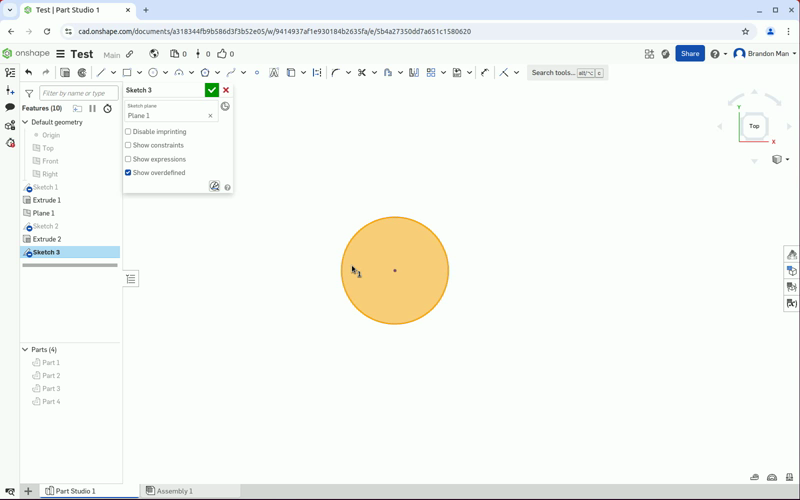
scroll(-6)
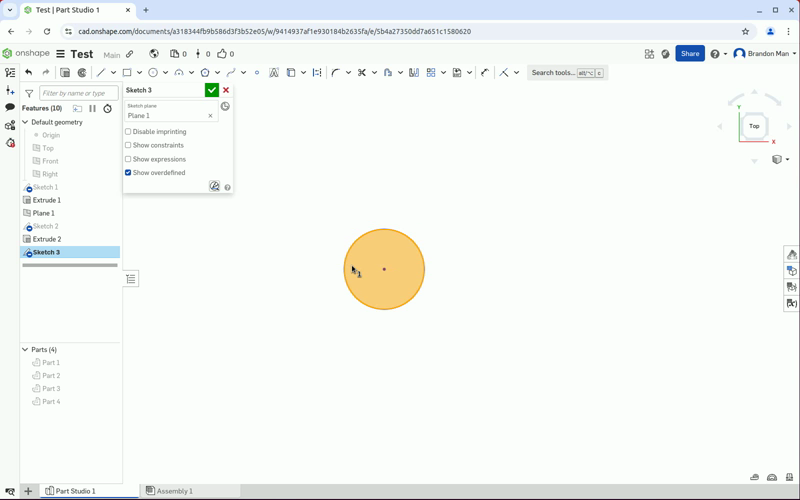
scroll(-6)
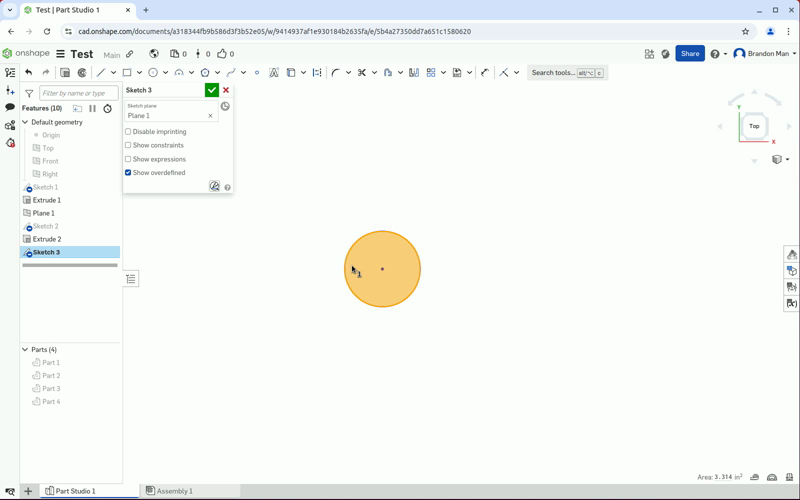
scroll(-6)
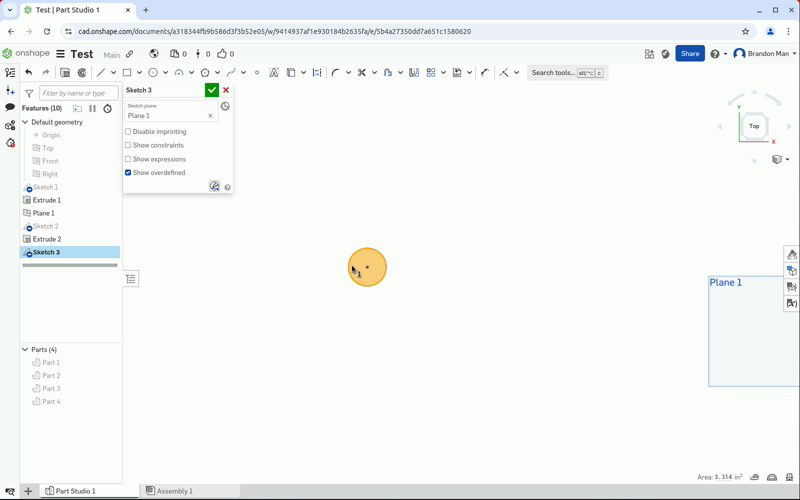
scroll(-6)
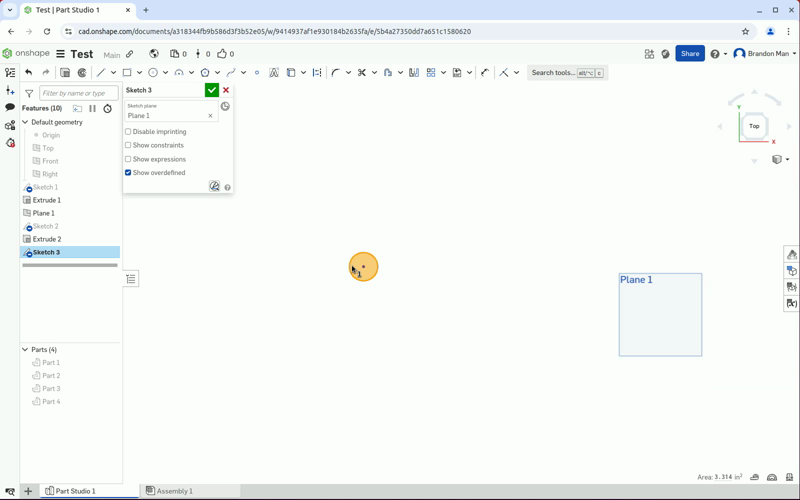
scroll(-6)
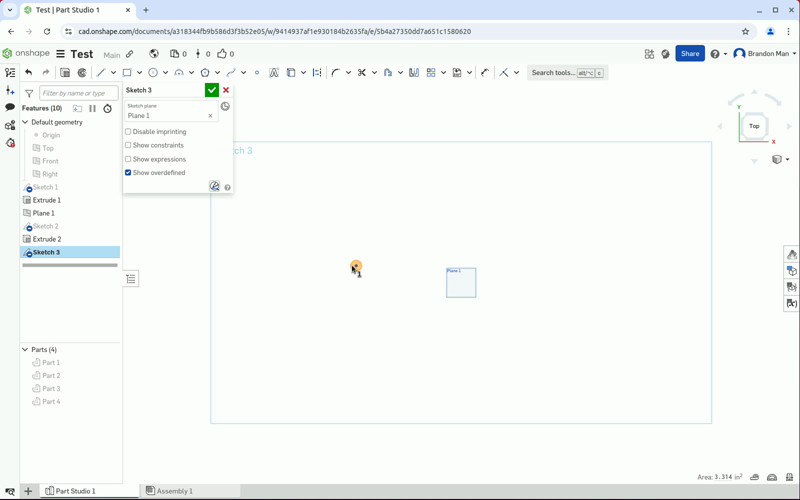
mouse_move(73, 352)
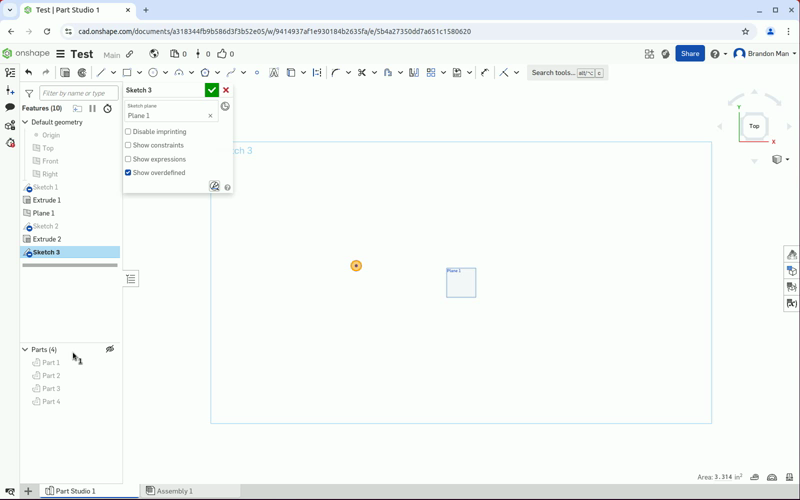
key(shift+y)
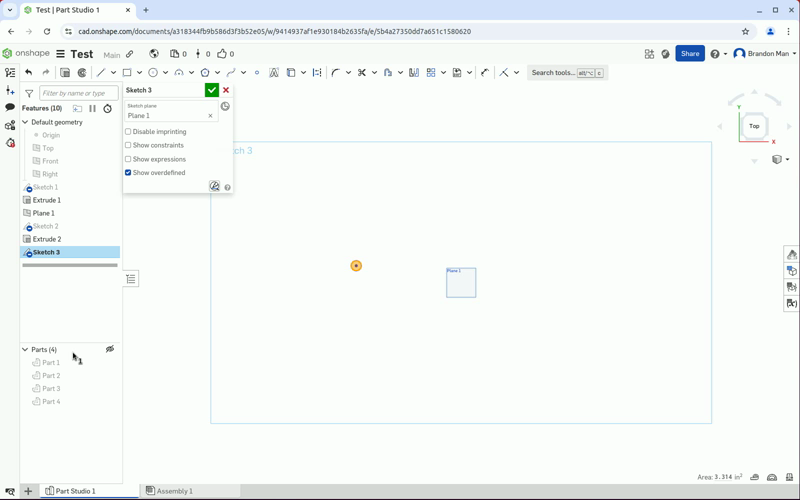
key(shift+e)
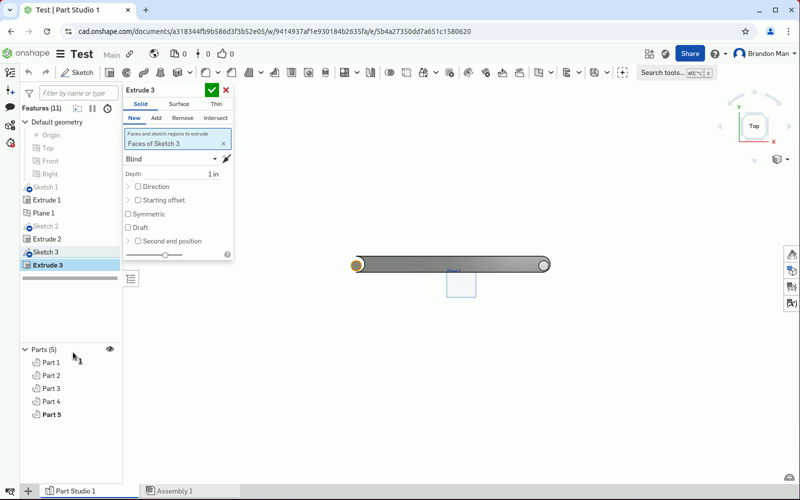
mouse_move(143, 106)
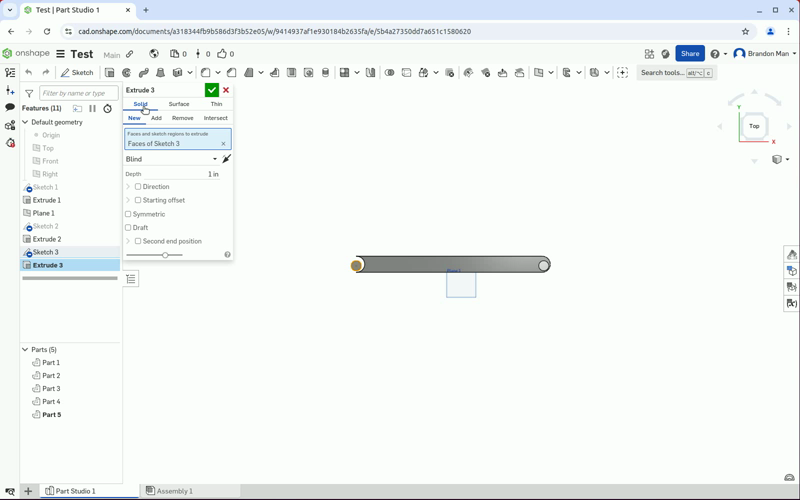
click(143, 106)
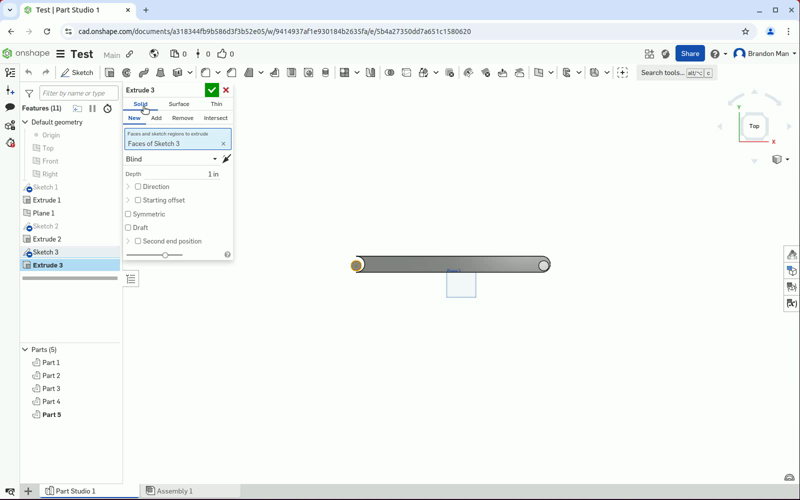
mouse_move(137, 120)
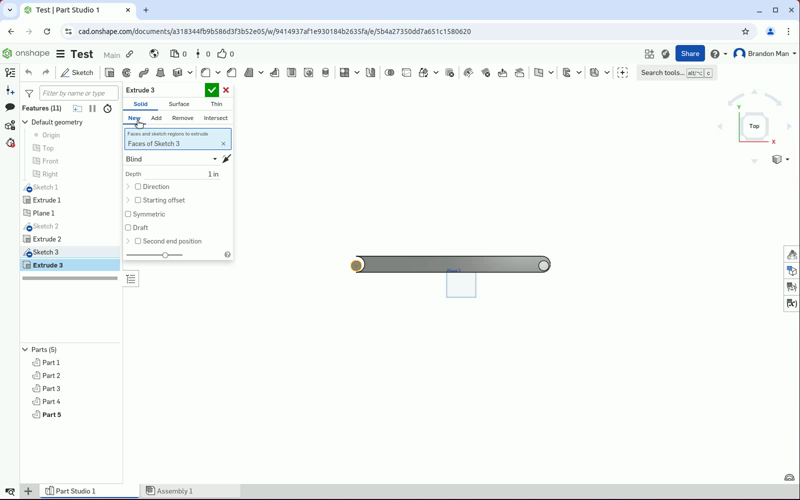
click(137, 120)
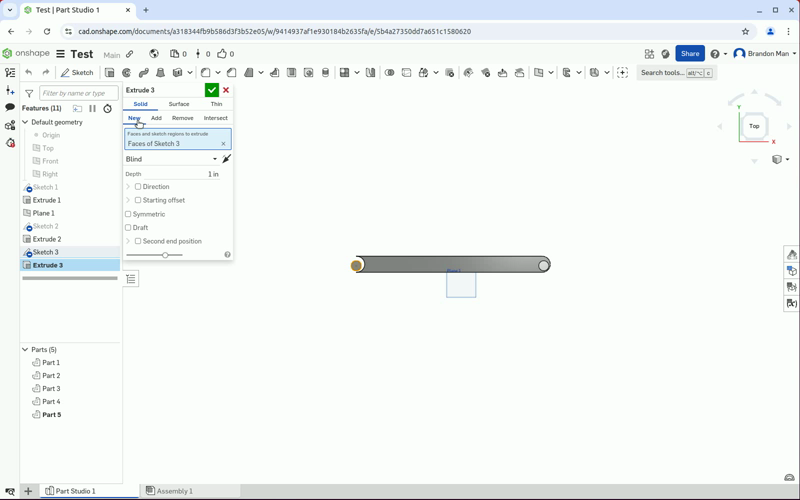
key(tab, 4)
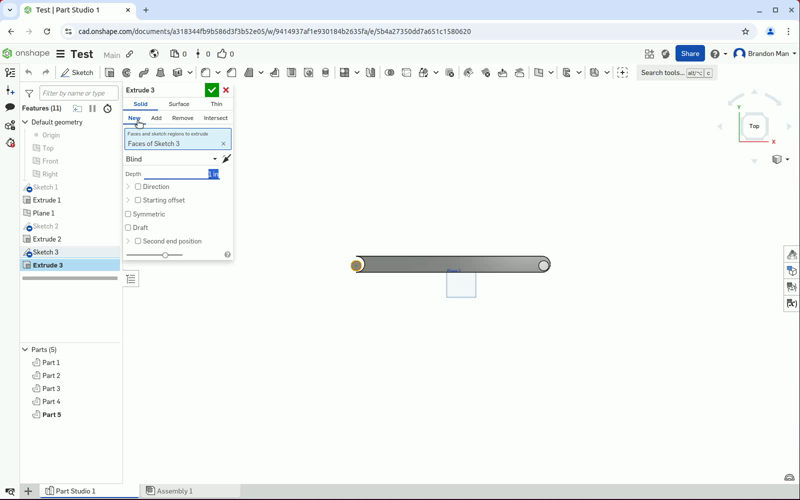
text(3.129)
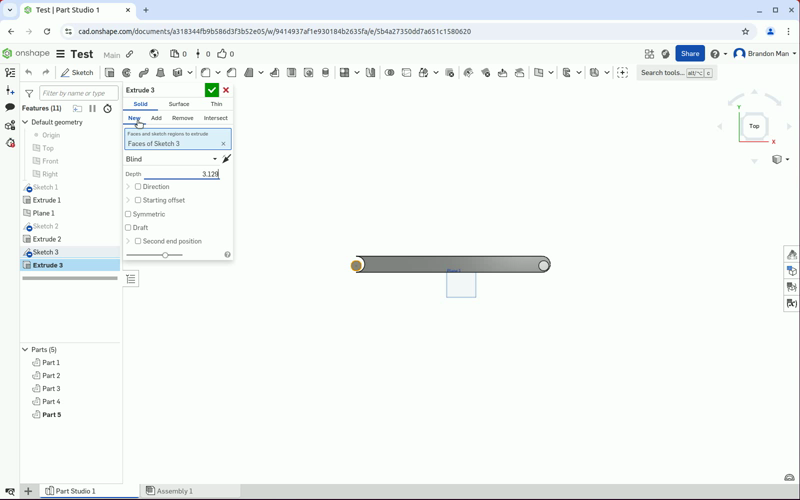
key(enter)
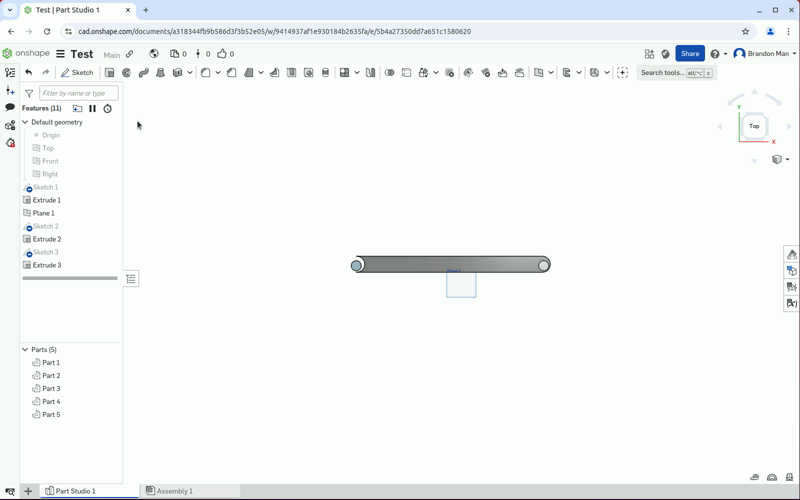
key(shift+h)
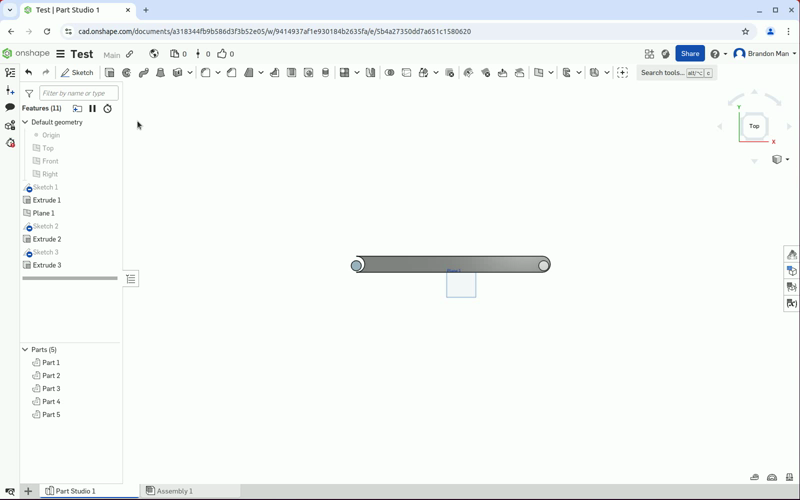
key(shift+h)
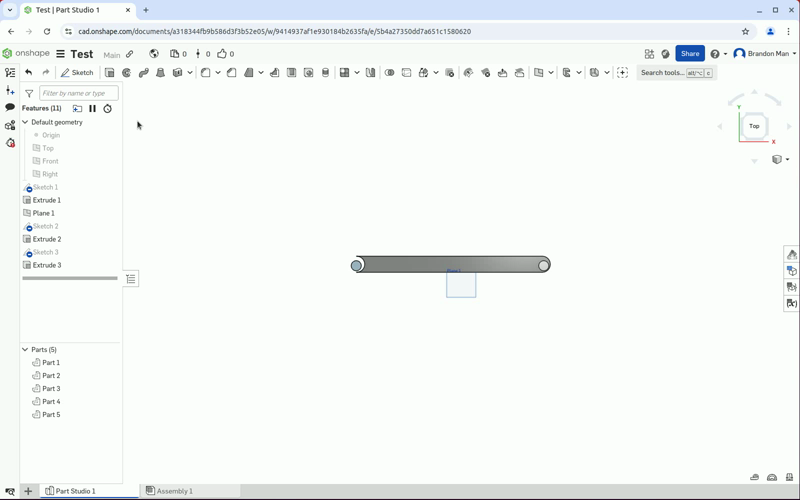
key(shift+7)
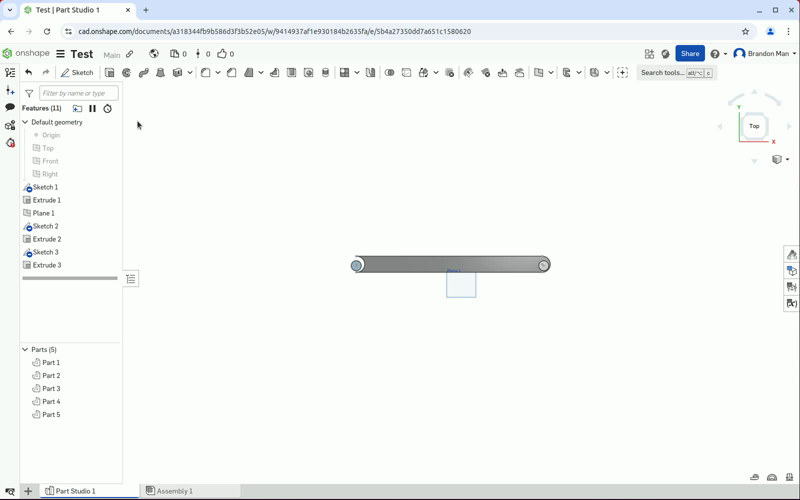
key(up, 3)
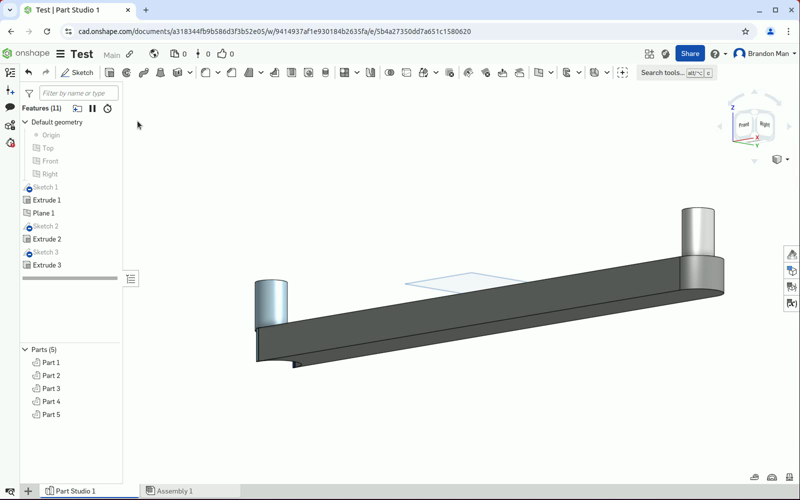
key(left, 3)
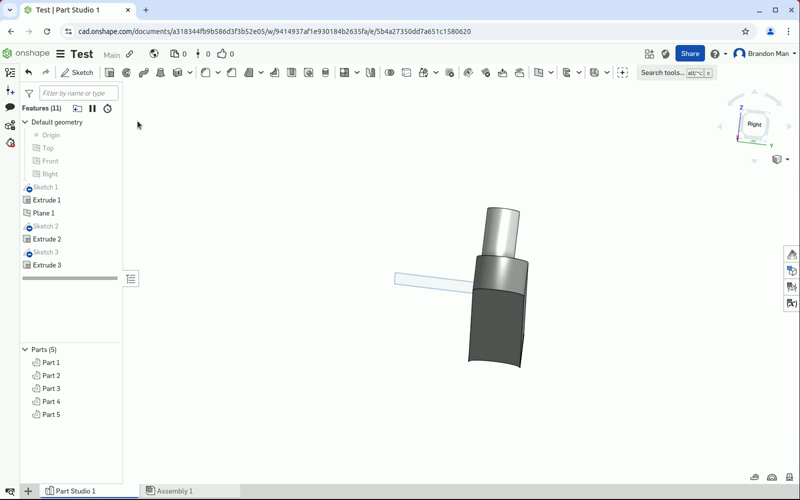
key(right, 3)
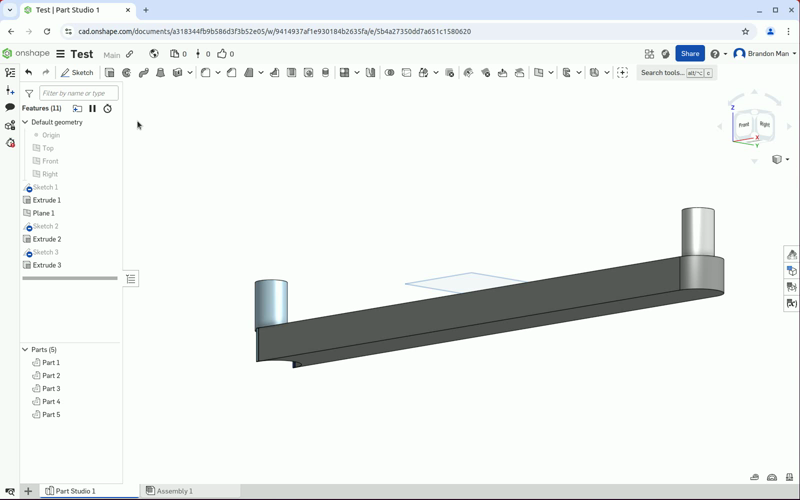
key(down, 3)
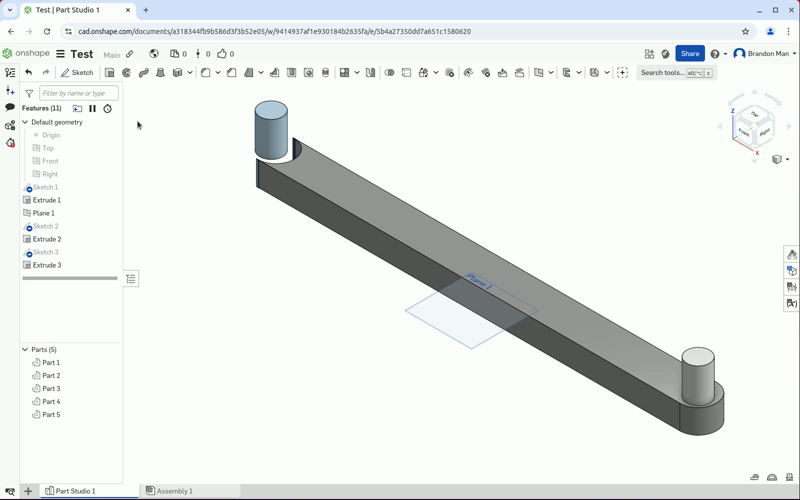
mouse_move(73, 189)
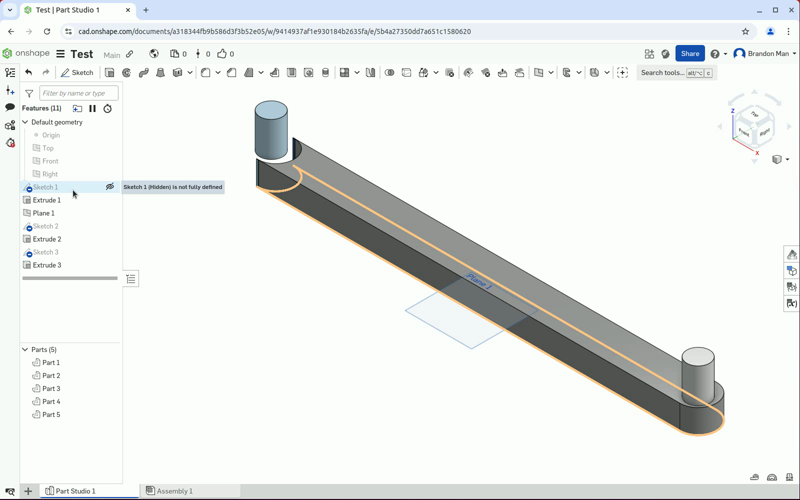
click(73, 189)